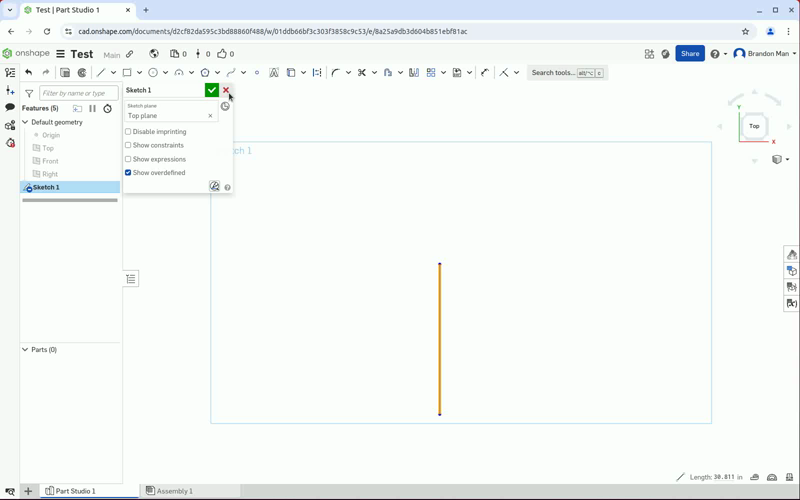
key(shift+h)
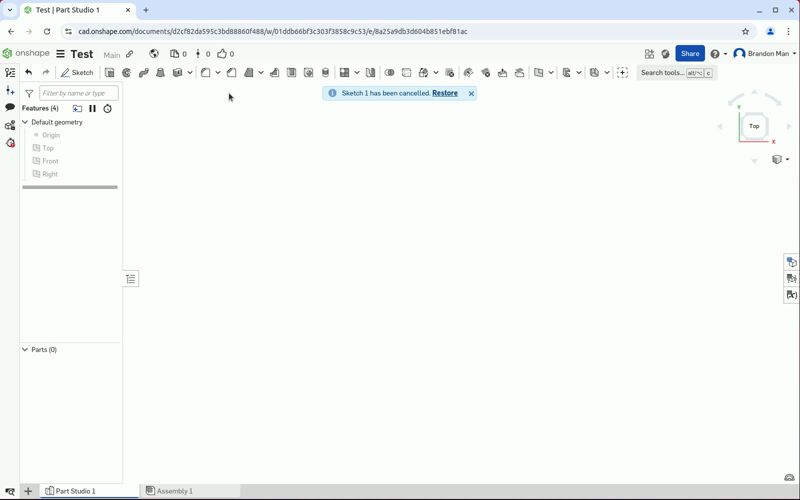
mouse_move(73, 352)
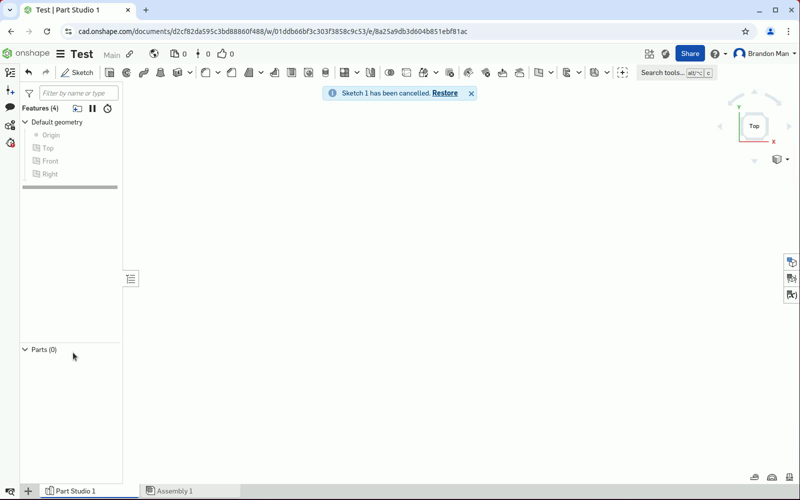
key(y)
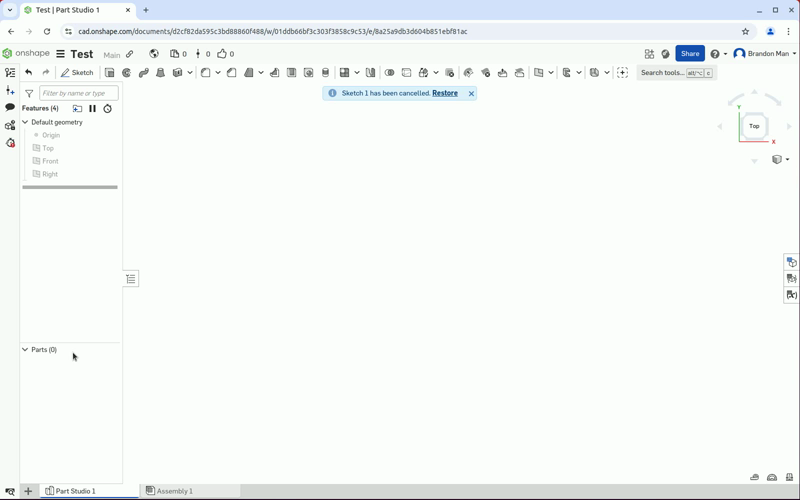
key(shift+p)
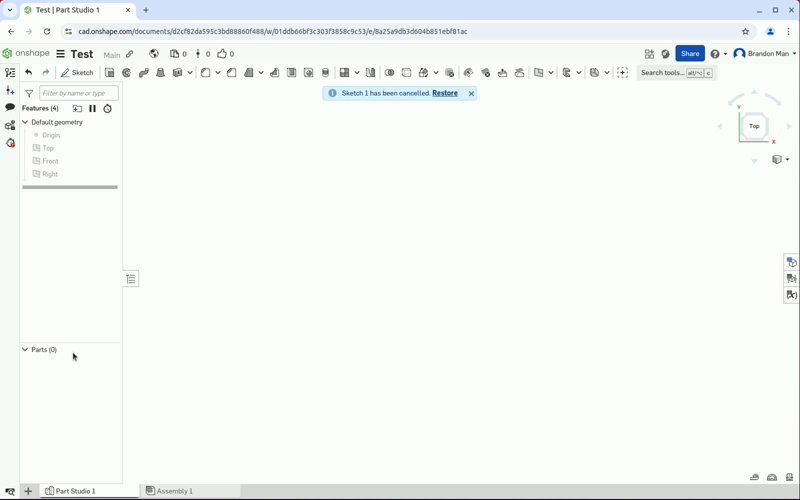
key(space)
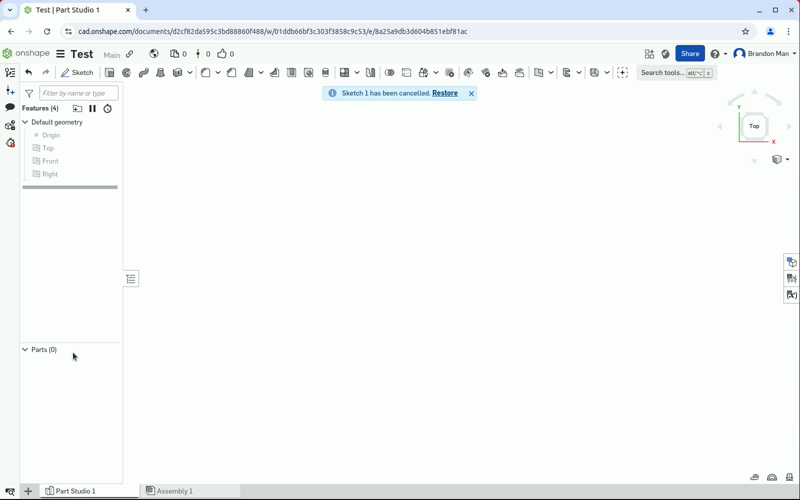
key_down(shift)
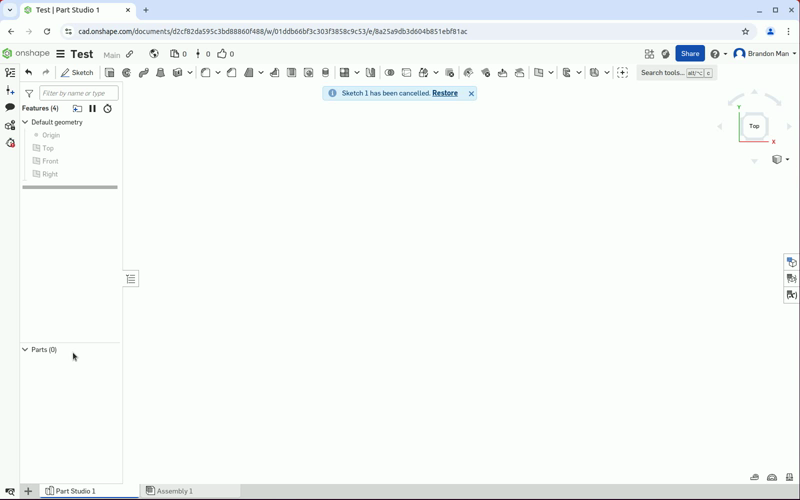
key(up)
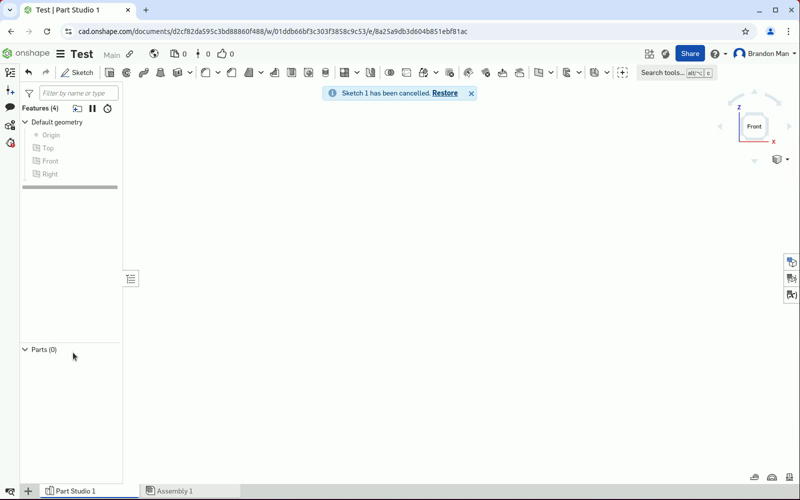
key_up(shift)
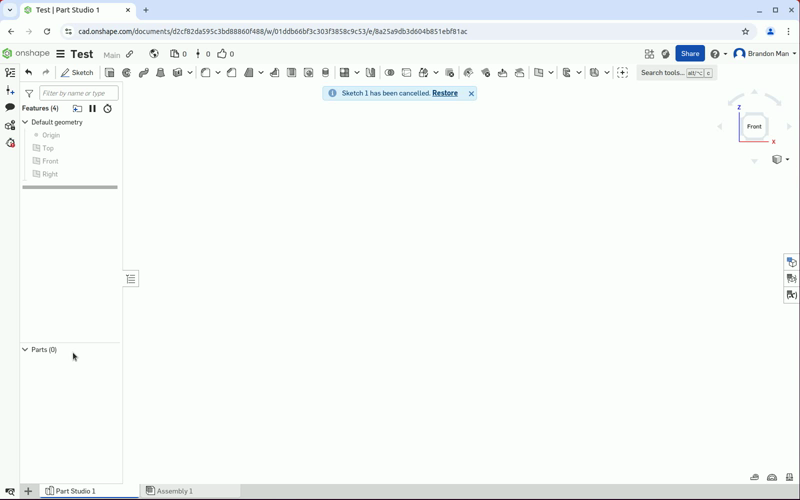
key(space)
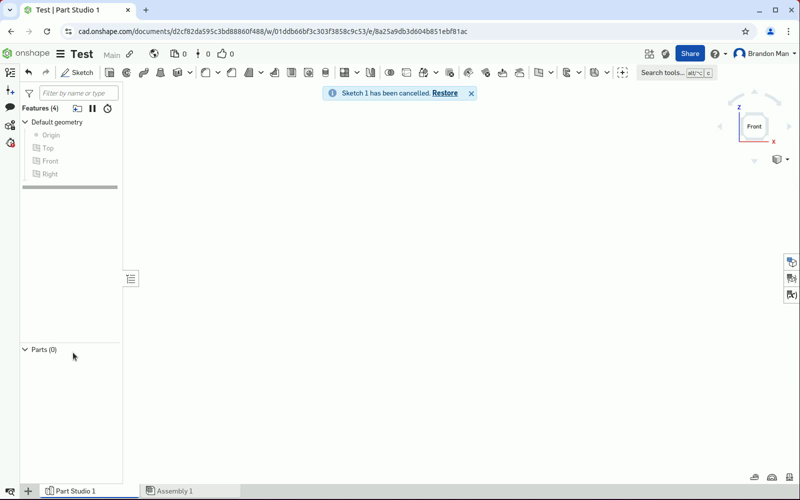
key_down(shift)
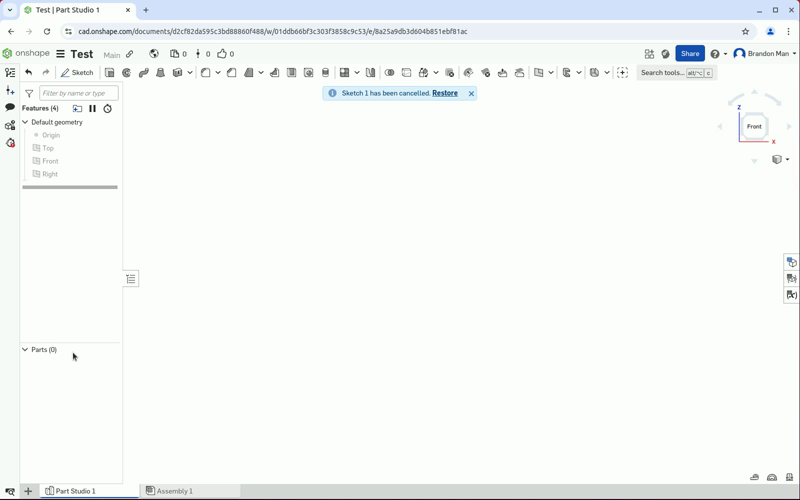
key(left)
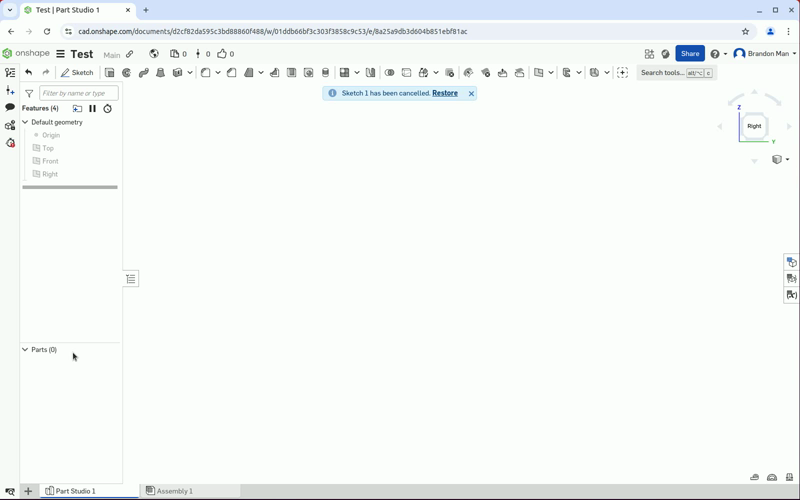
key_up(shift)
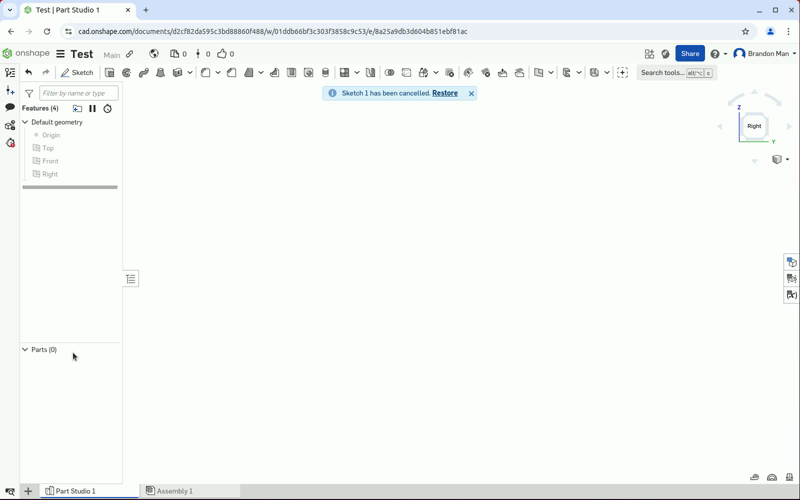
mouse_move(73, 352)
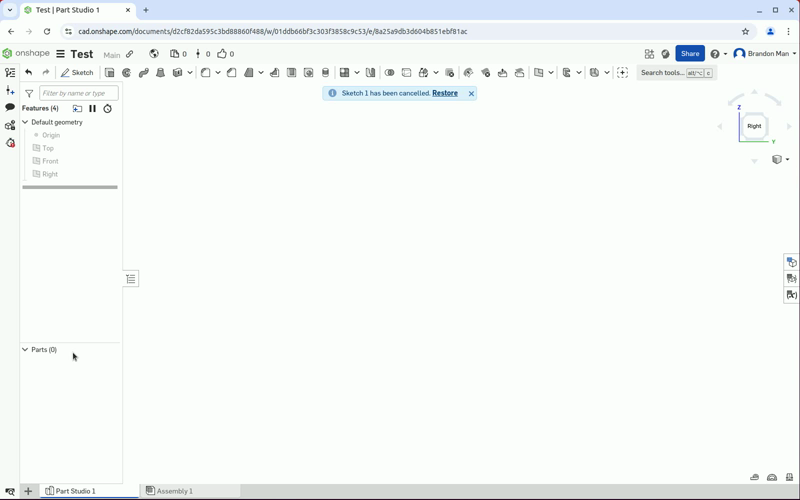
key(shift+y)
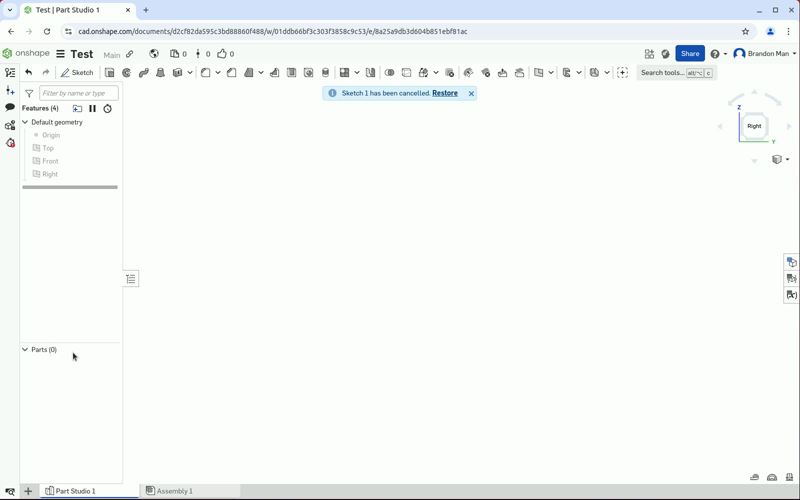
key(shift+s)
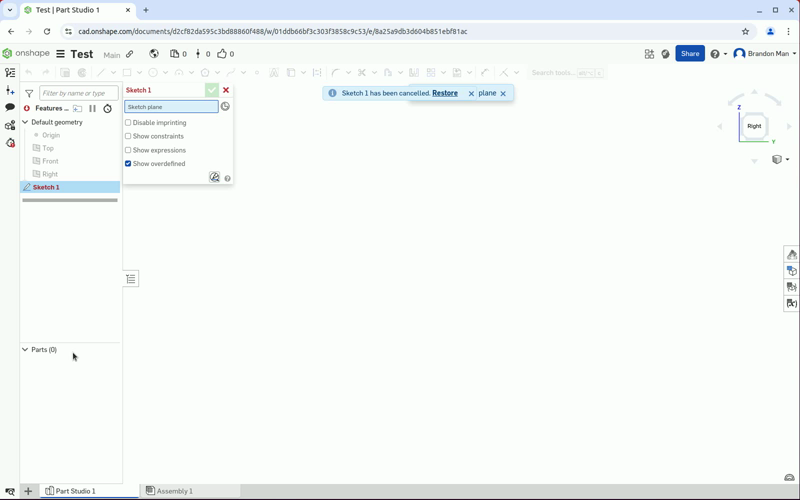
mouse_move(73, 176)
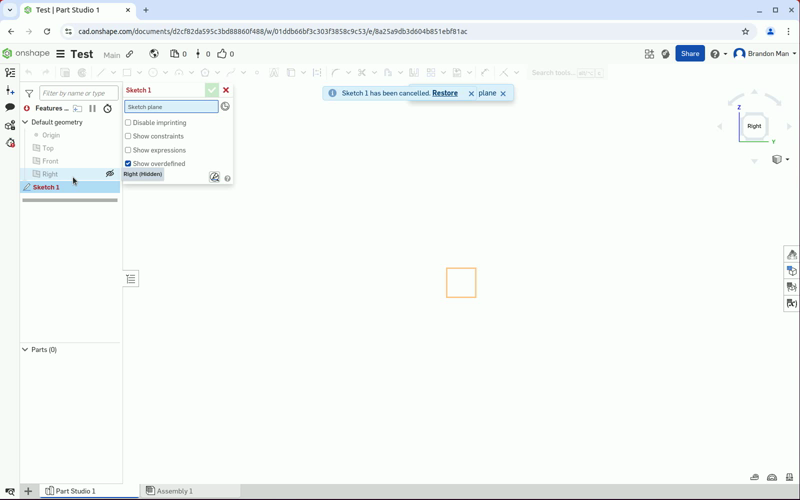
click(73, 176)
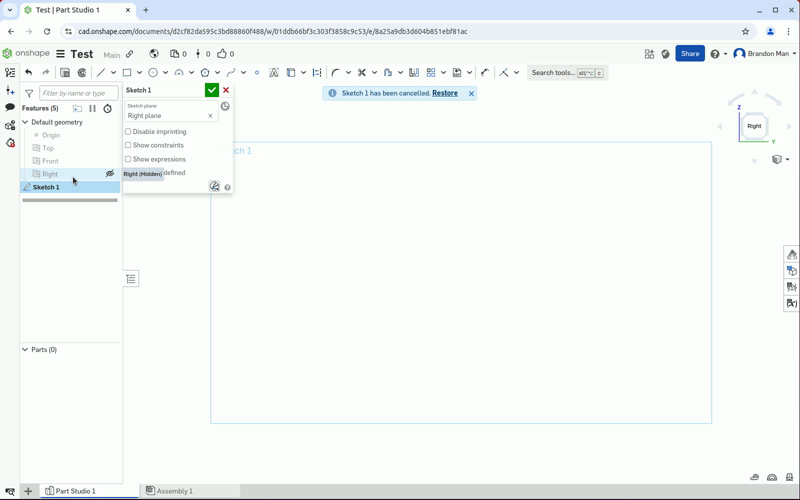
mouse_move(73, 352)
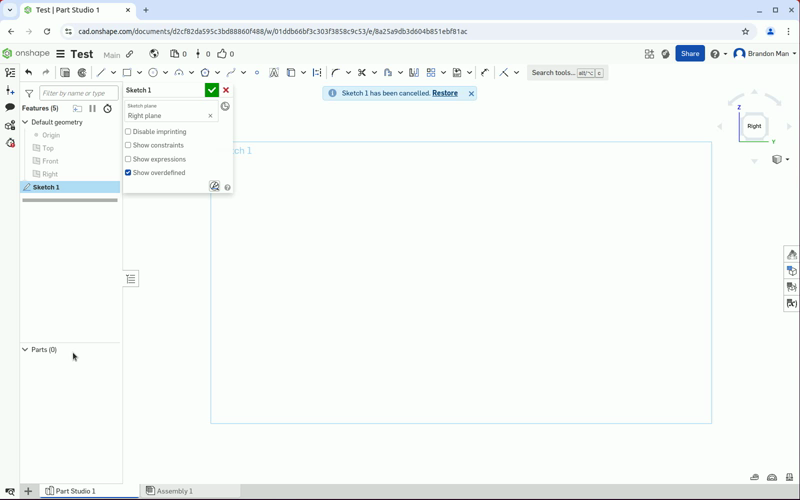
key(y)
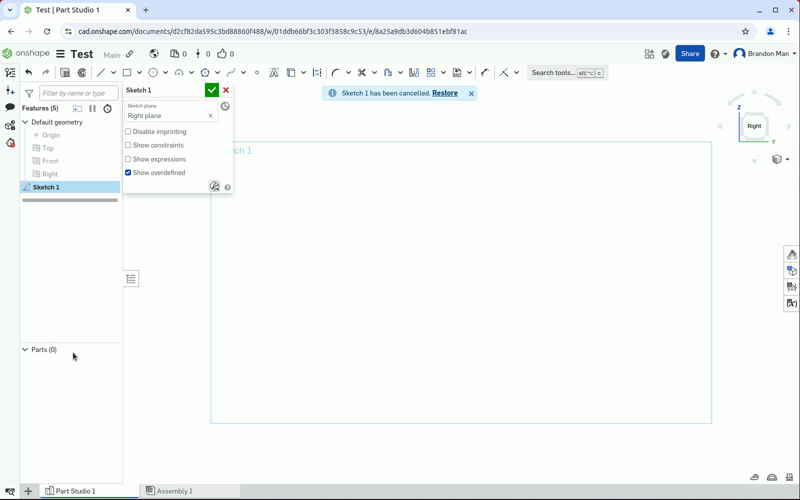
key(l)
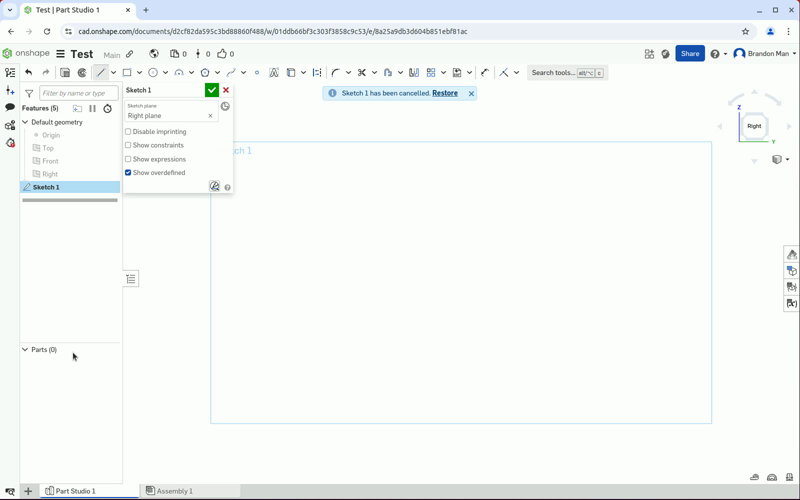
key_down(shift)
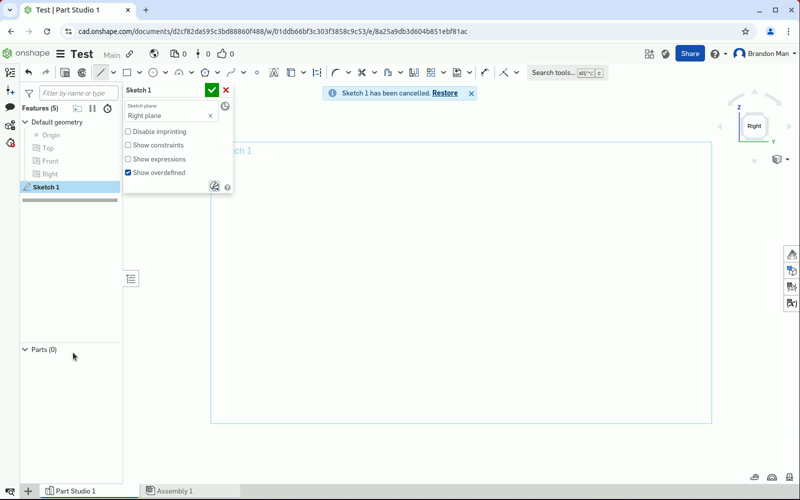
mouse_move(433, 300)
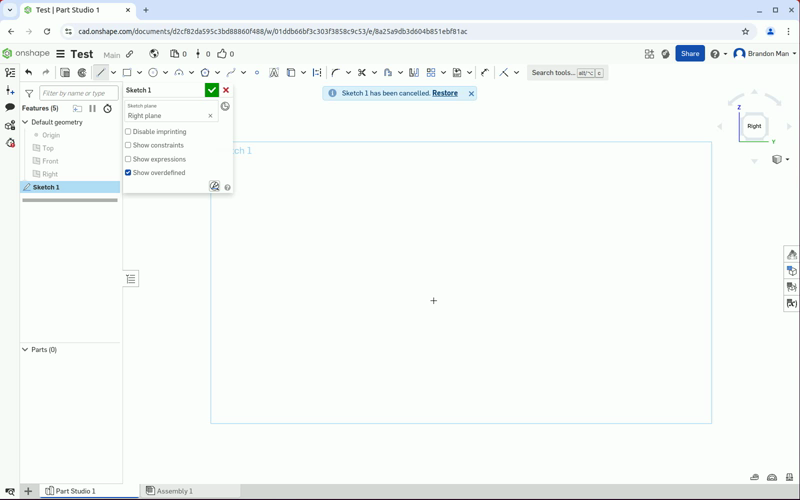
click(433, 300)
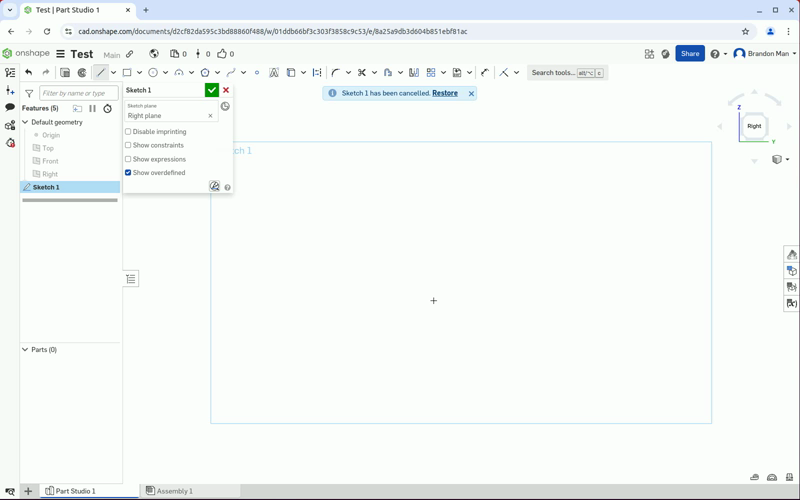
key_up(shift)
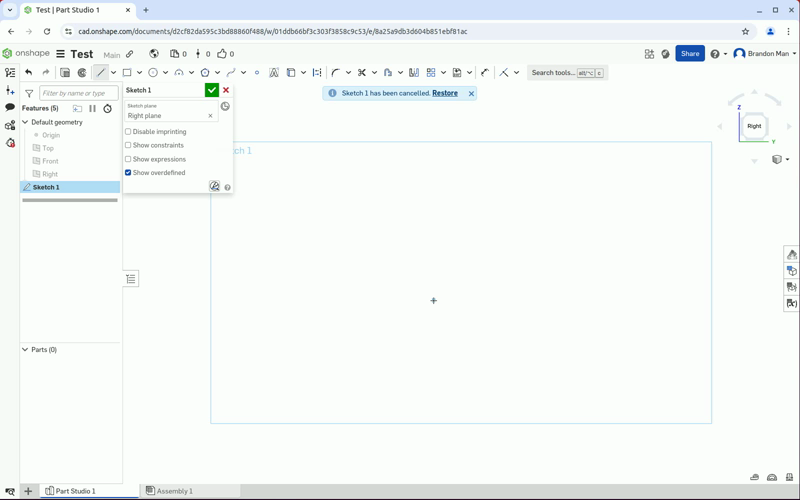
key_down(shift)
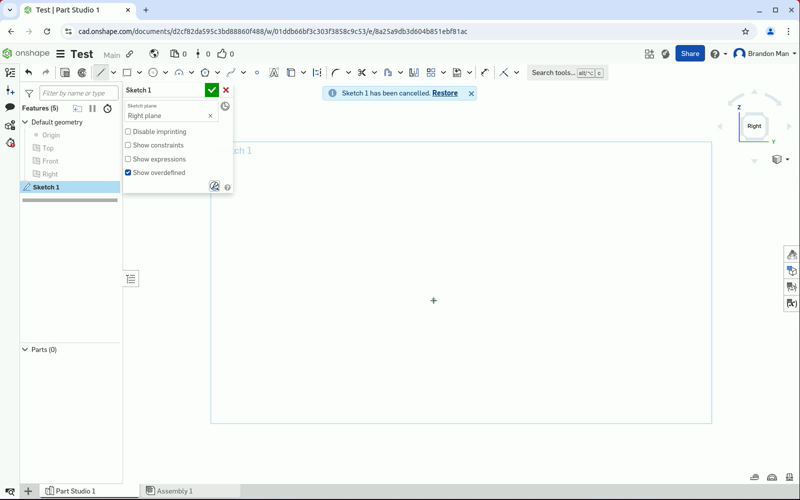
mouse_move(463, 300)
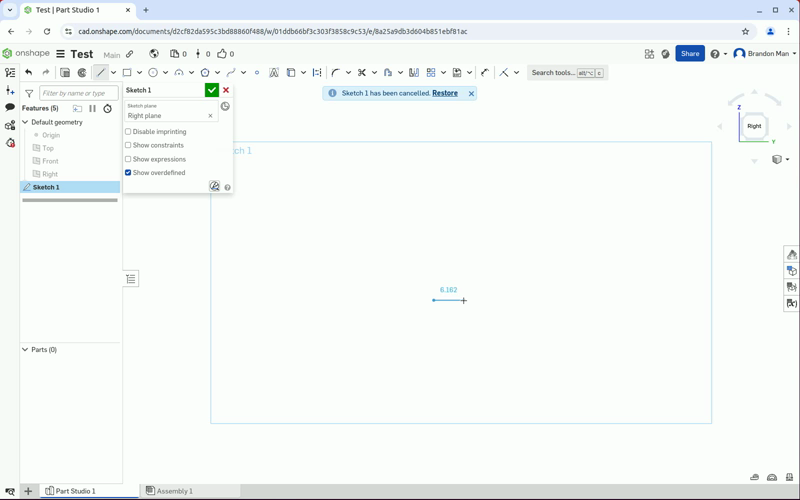
mouse_move(462, 300)
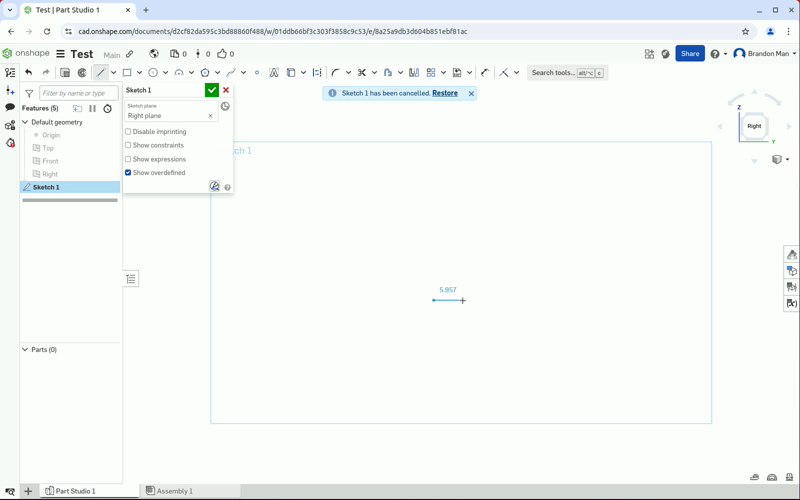
click(462, 300)
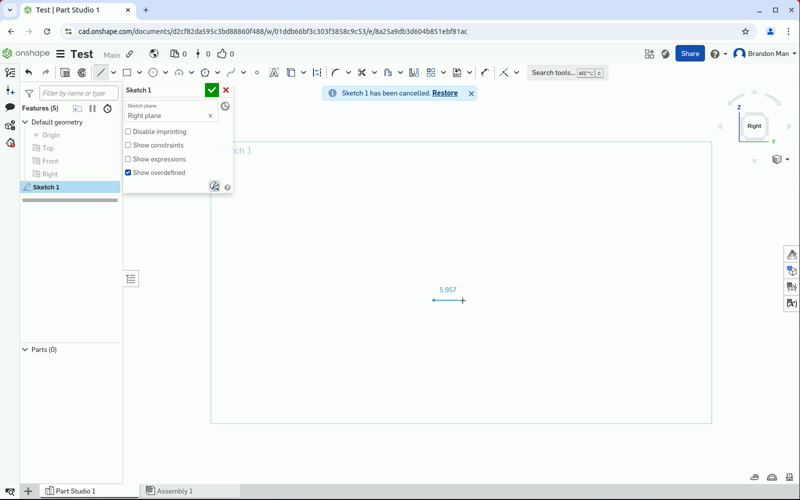
key_up(shift)
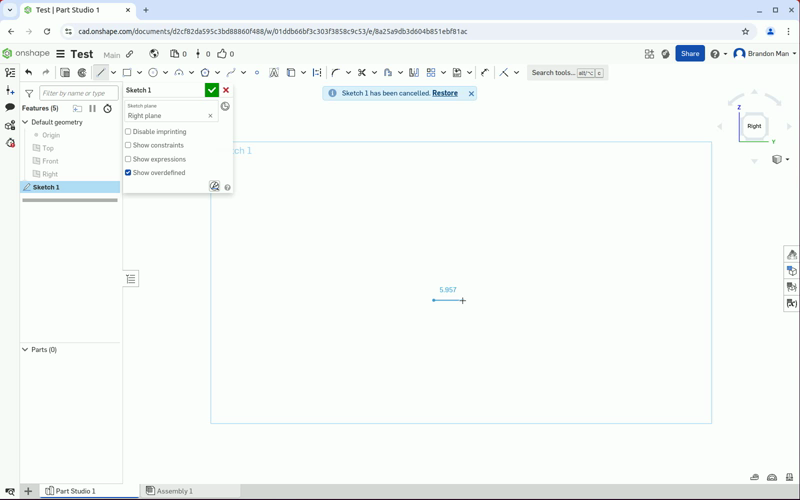
key_down(shift)
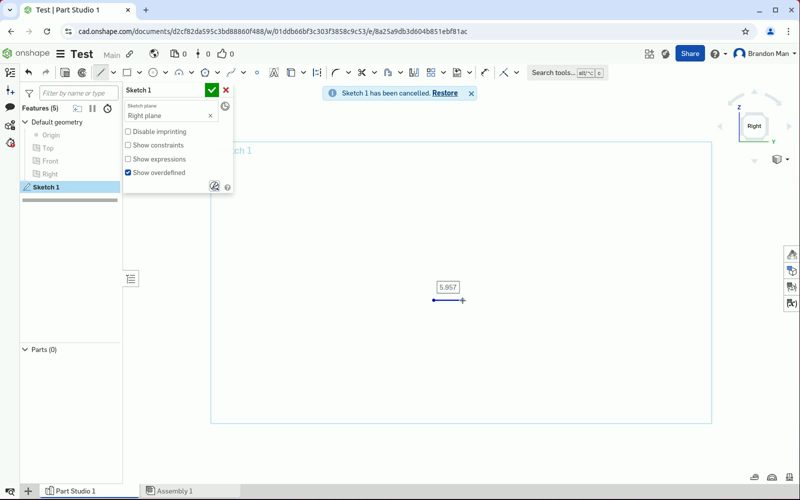
mouse_move(492, 300)
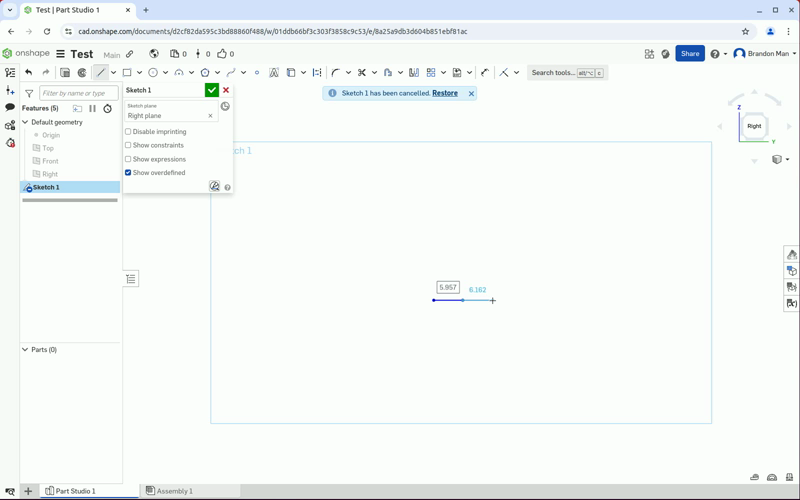
mouse_move(462, 264)
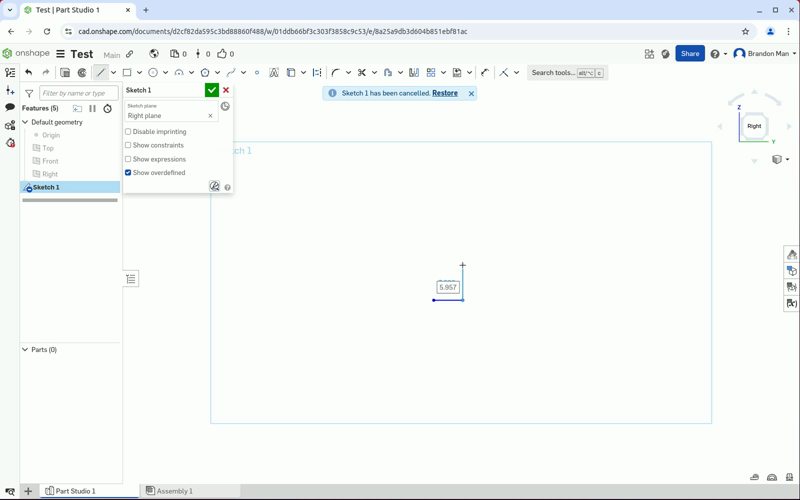
click(462, 264)
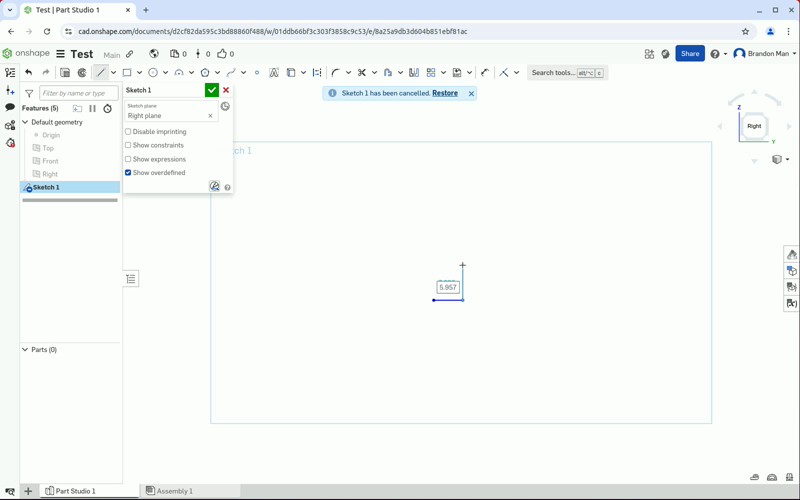
key_up(shift)
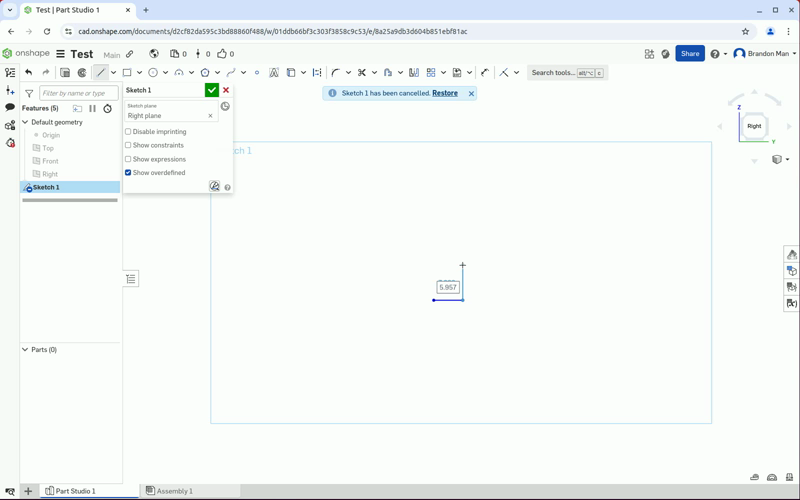
key_down(shift)
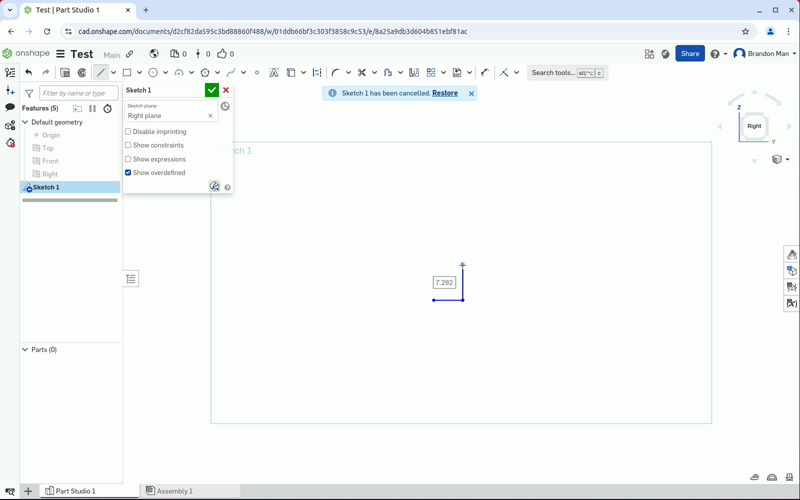
mouse_move(492, 264)
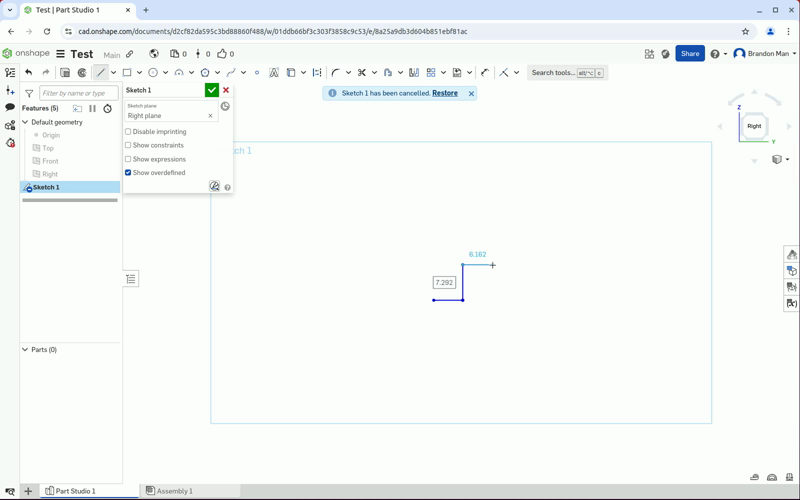
mouse_move(433, 264)
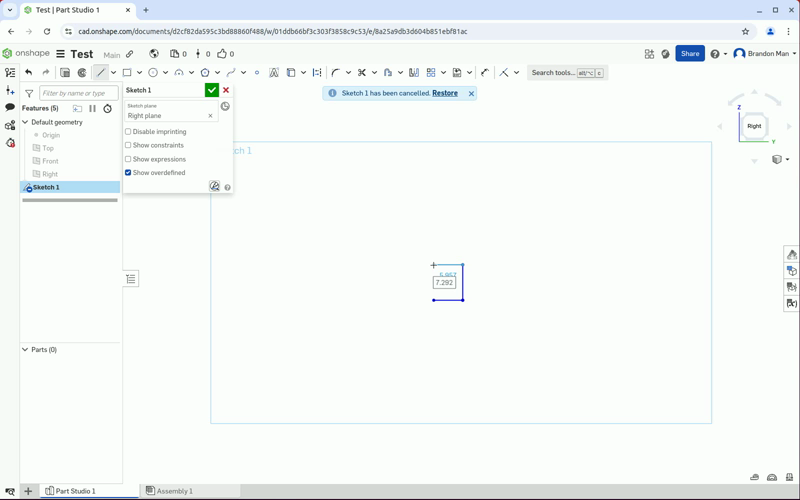
click(433, 264)
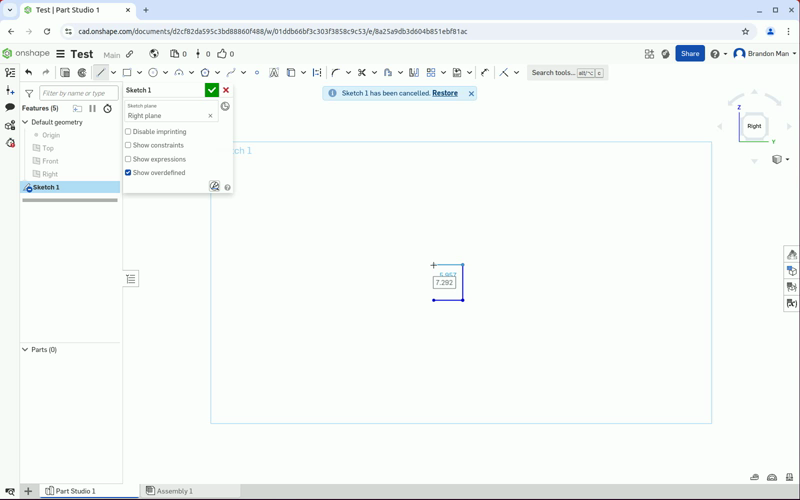
key_up(shift)
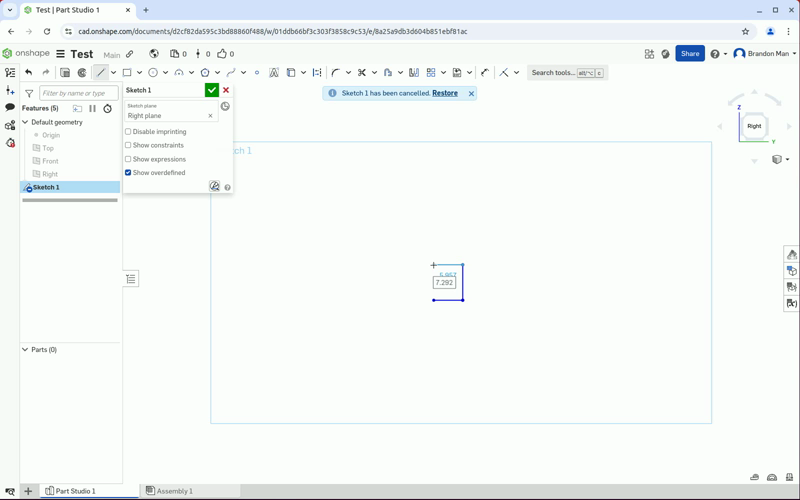
mouse_move(463, 264)
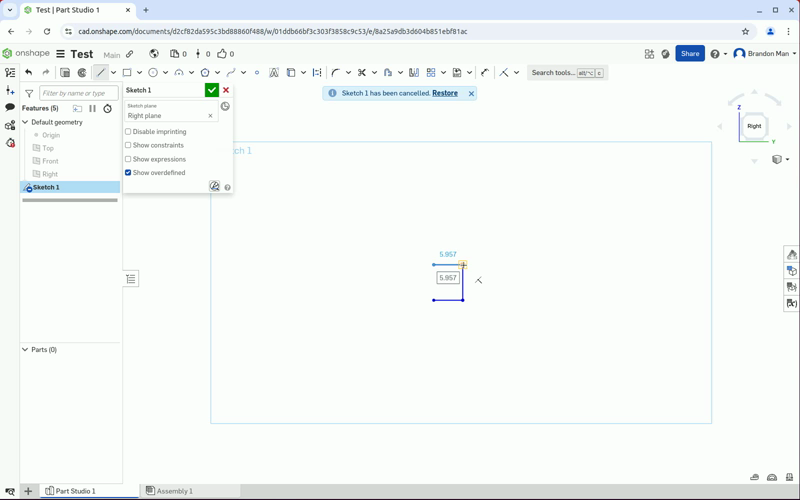
key_down(shift)
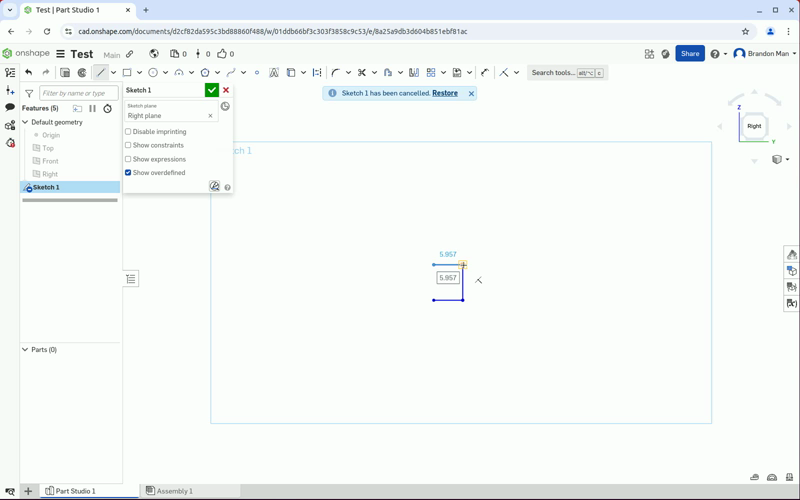
mouse_move(433, 300)
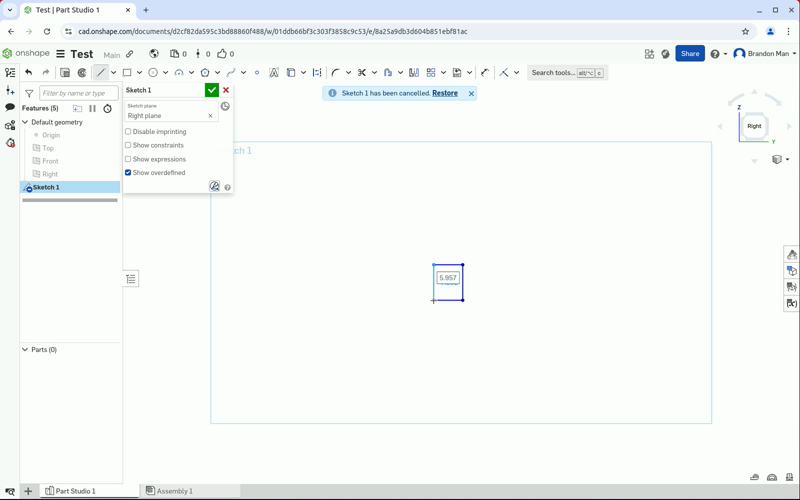
key_up(shift)
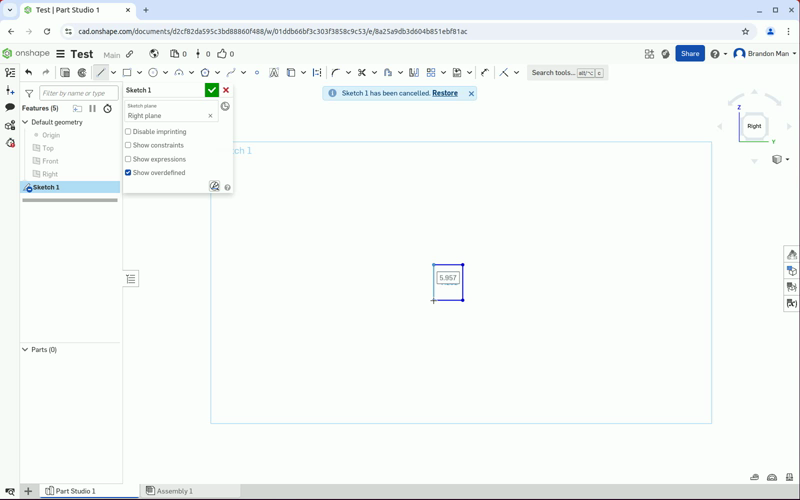
click(433, 300)
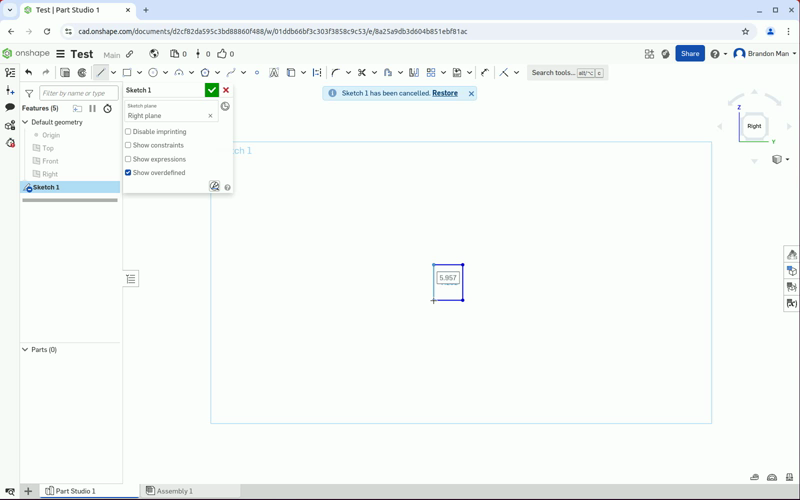
key(esc)
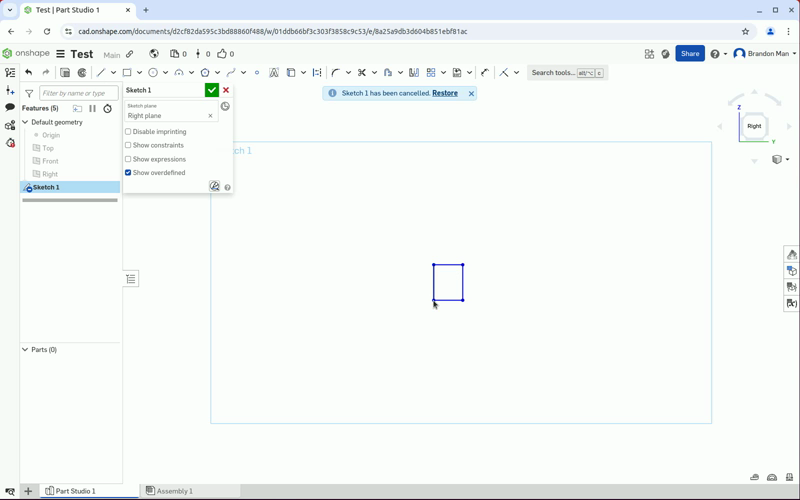
mouse_move(456, 279)
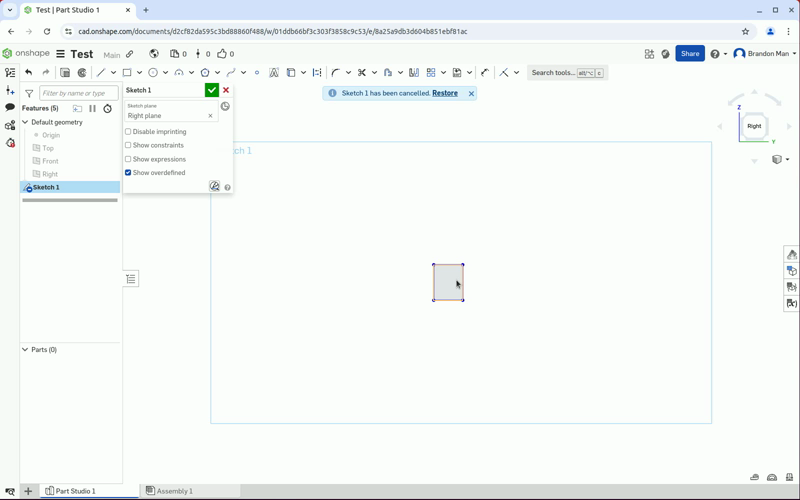
scroll(6)
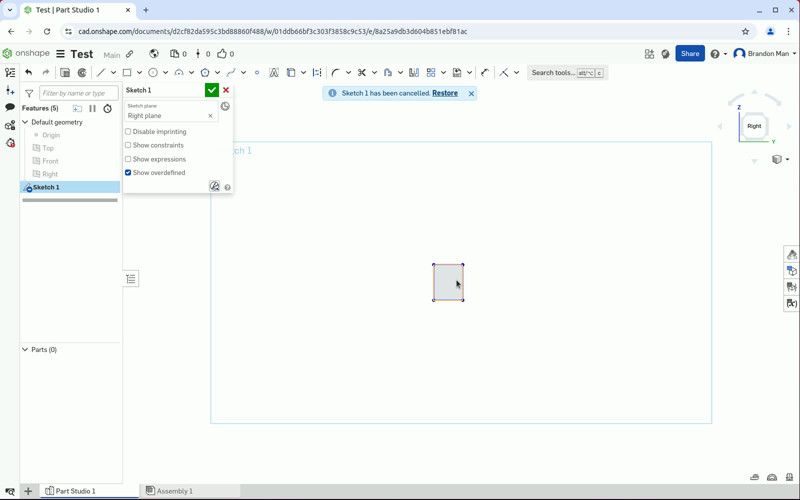
scroll(6)
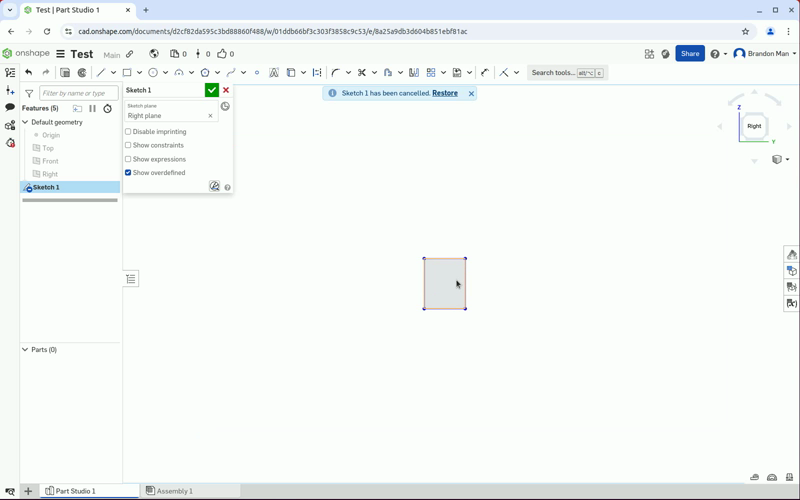
scroll(6)
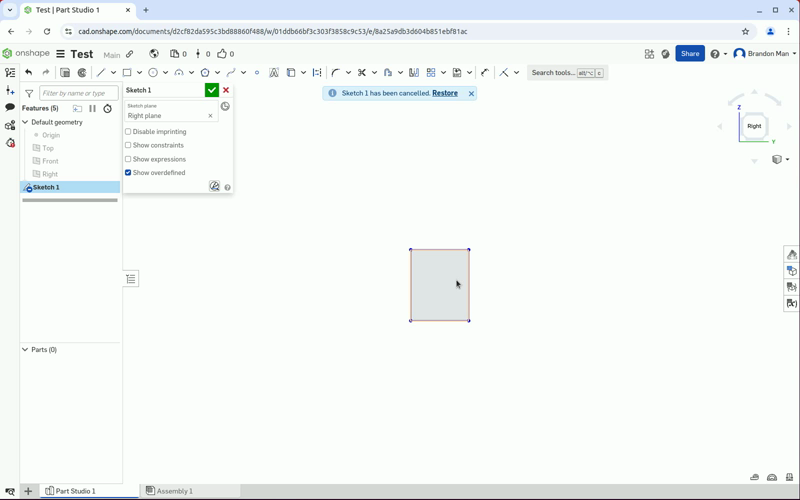
scroll(6)
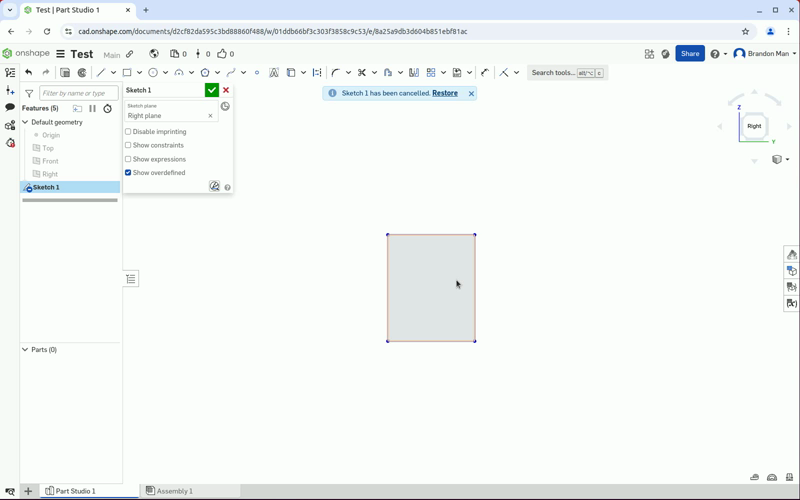
scroll(6)
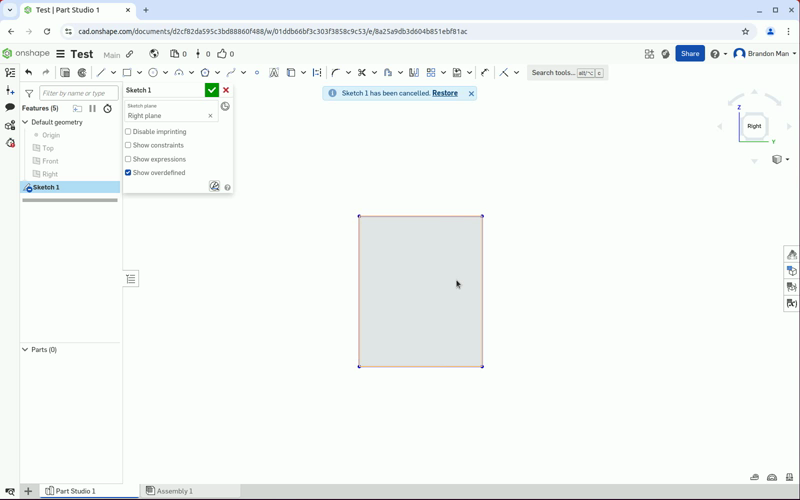
scroll(6)
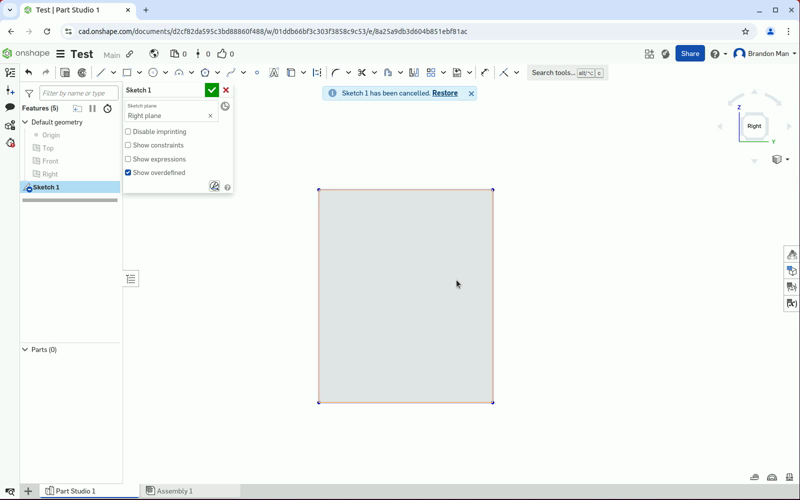
scroll(6)
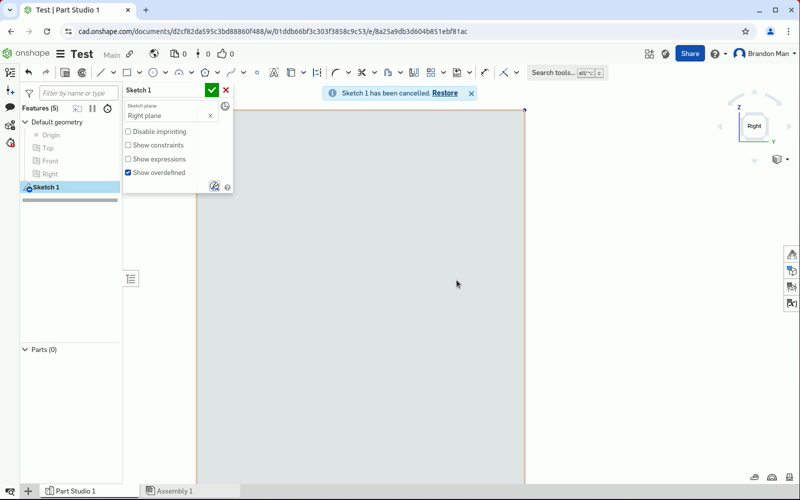
click(456, 279)
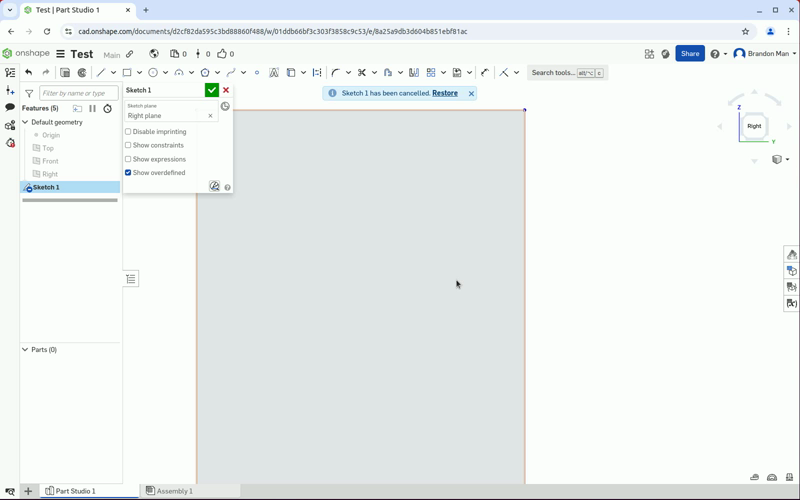
scroll(-6)
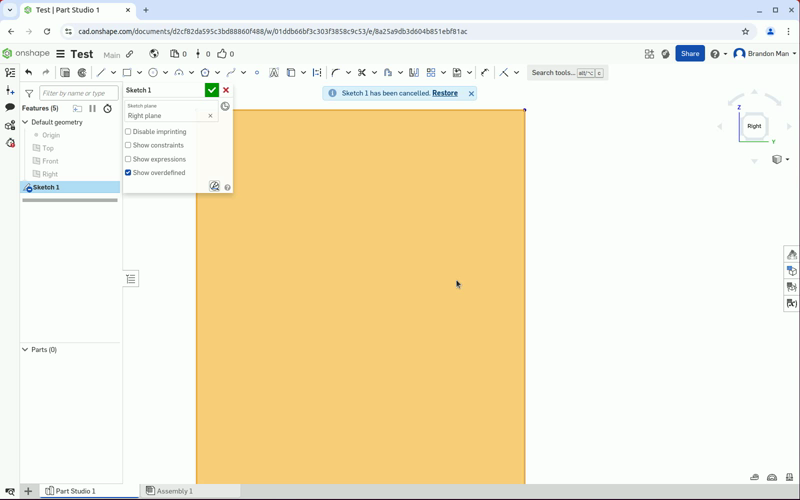
scroll(-6)
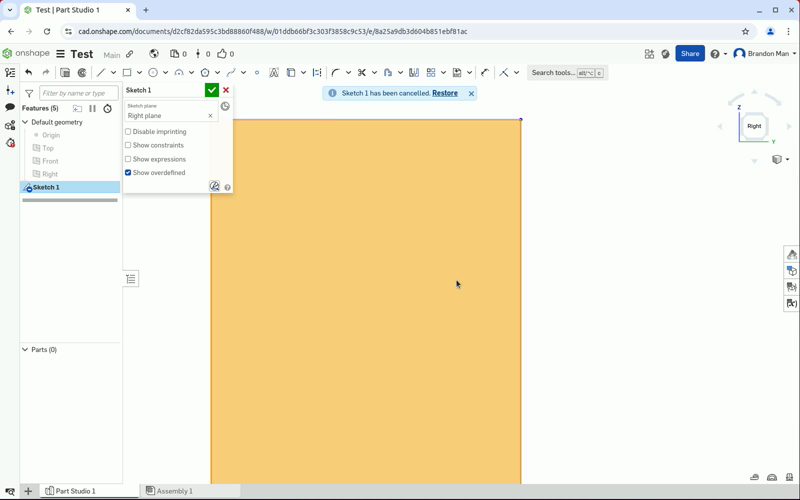
scroll(-6)
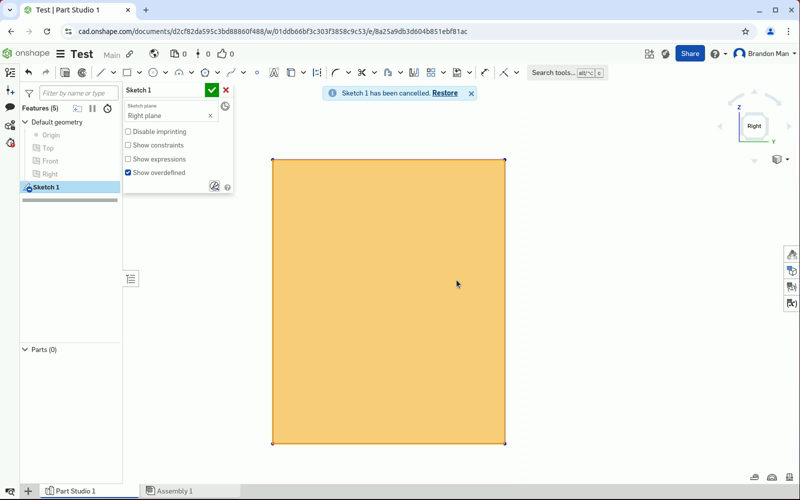
scroll(-6)
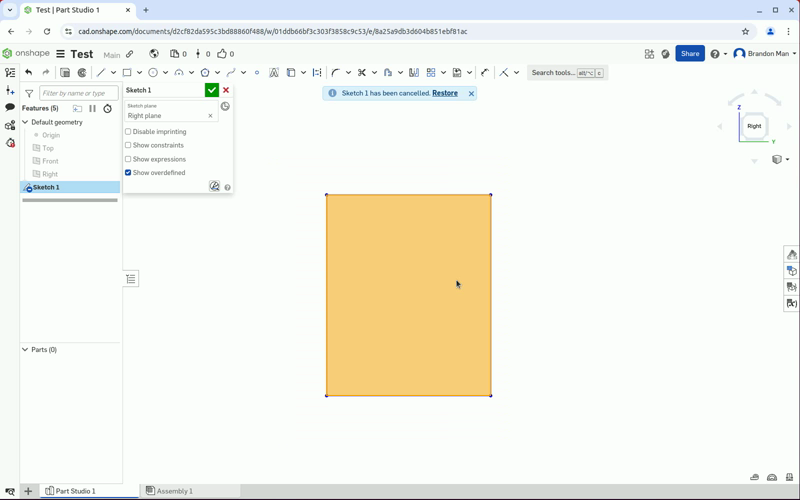
scroll(-6)
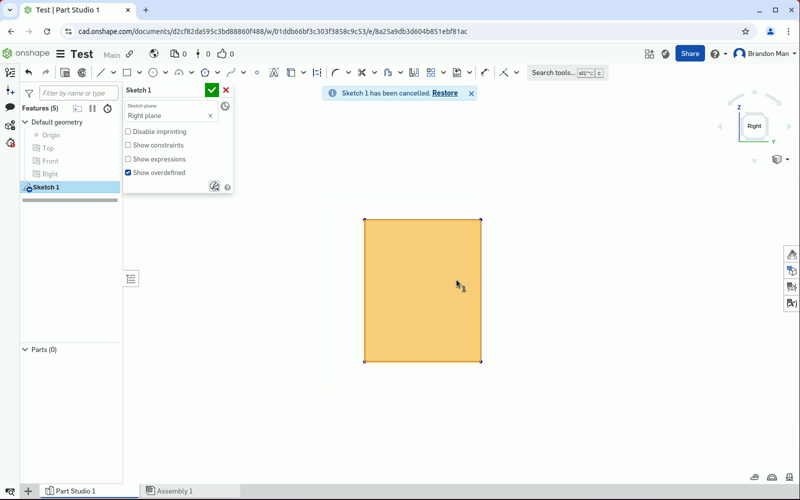
scroll(-6)
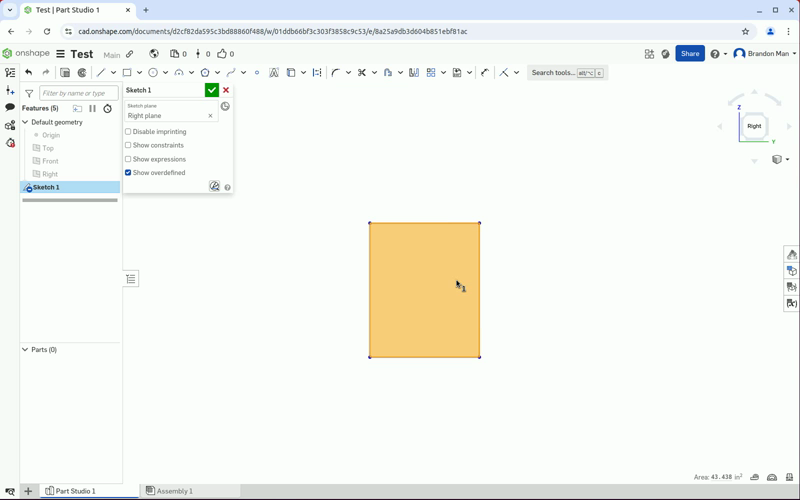
scroll(-6)
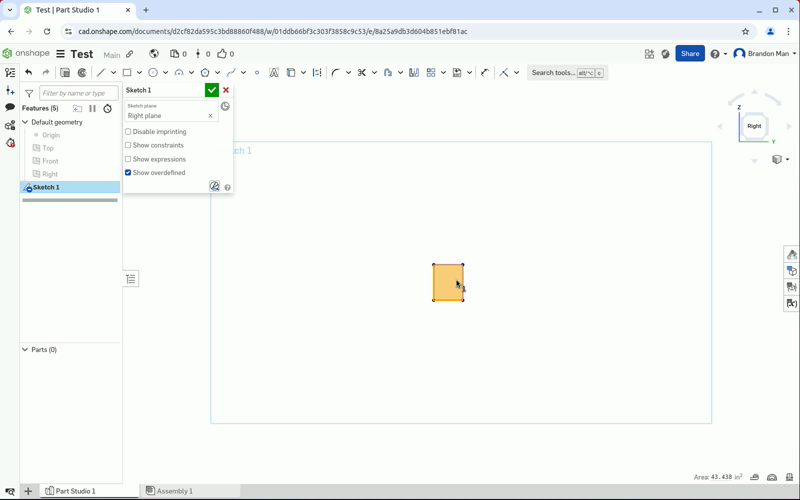
mouse_move(73, 352)
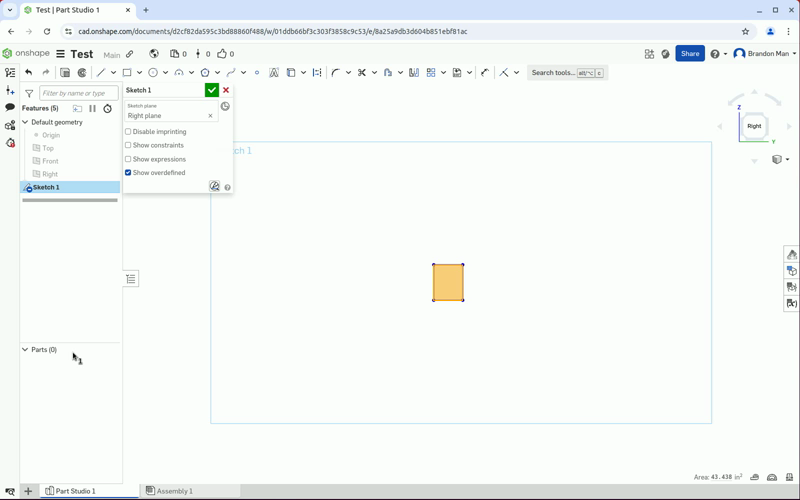
key(shift+y)
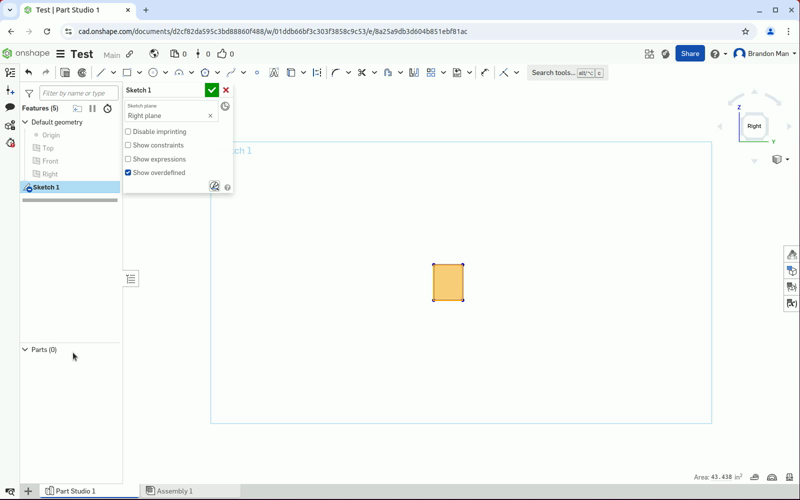
key(shift+e)
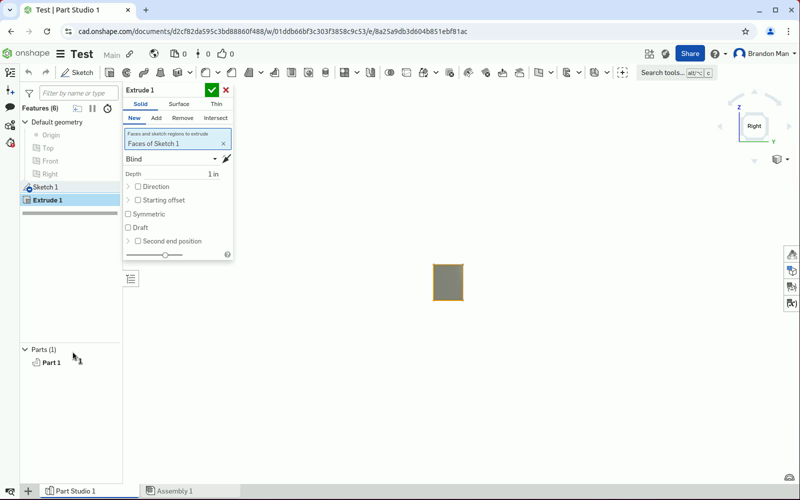
mouse_move(143, 106)
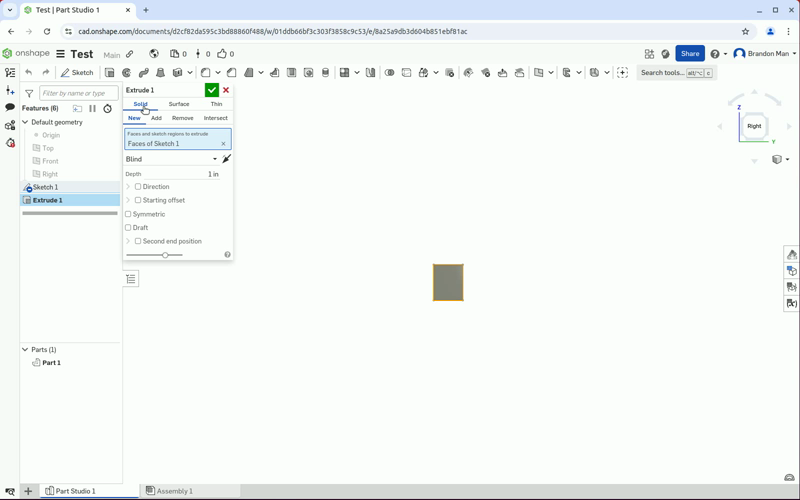
click(143, 106)
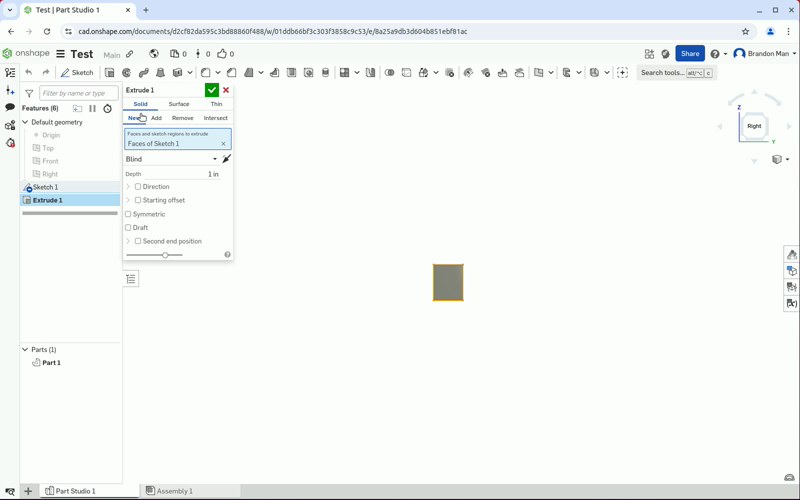
mouse_move(137, 120)
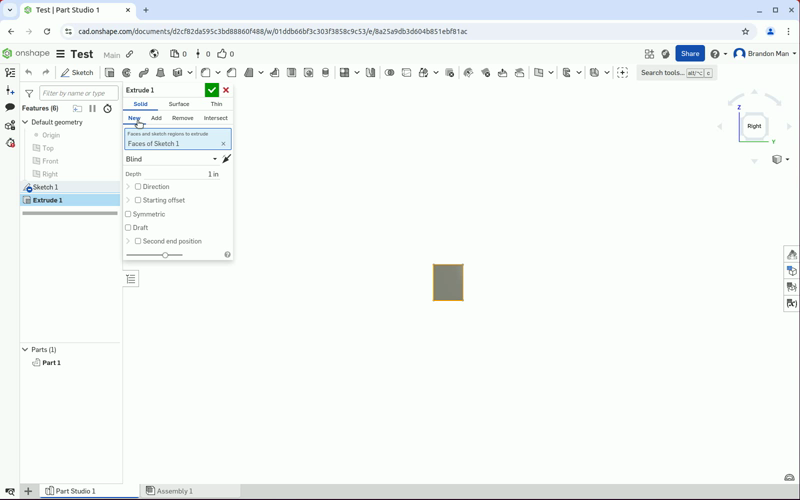
click(137, 120)
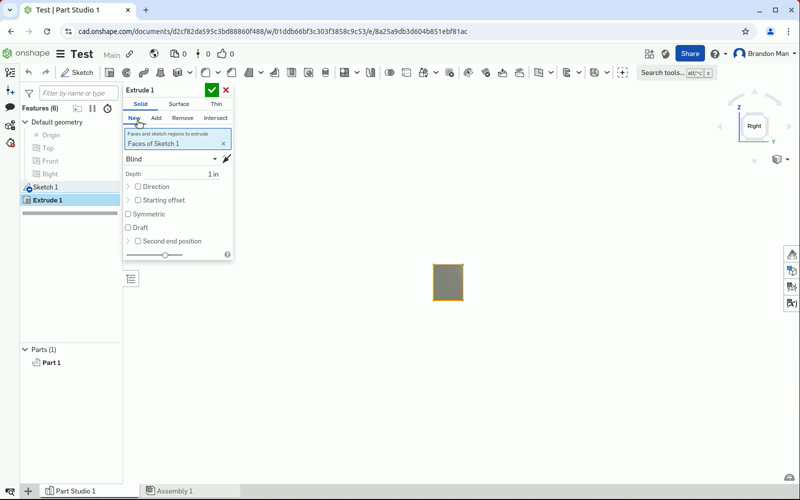
key(tab, 4)
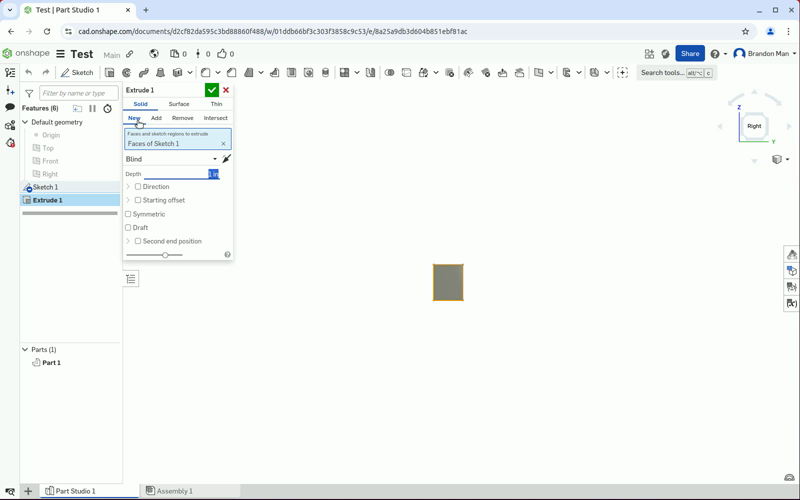
text(23.108)
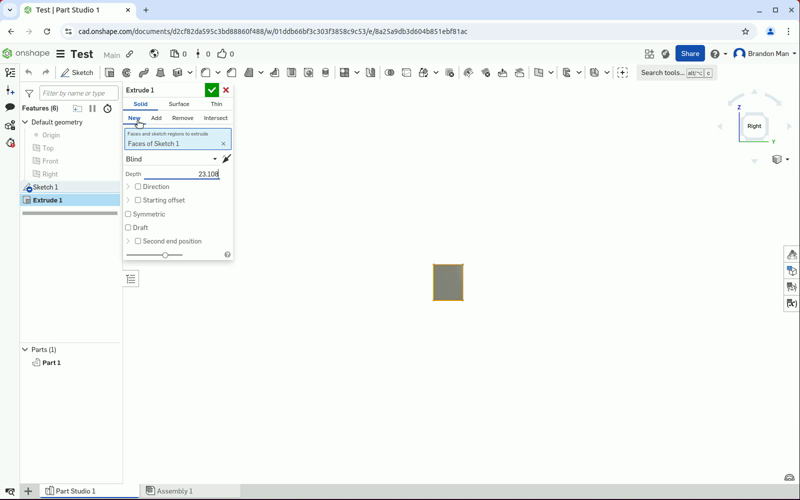
key(enter)
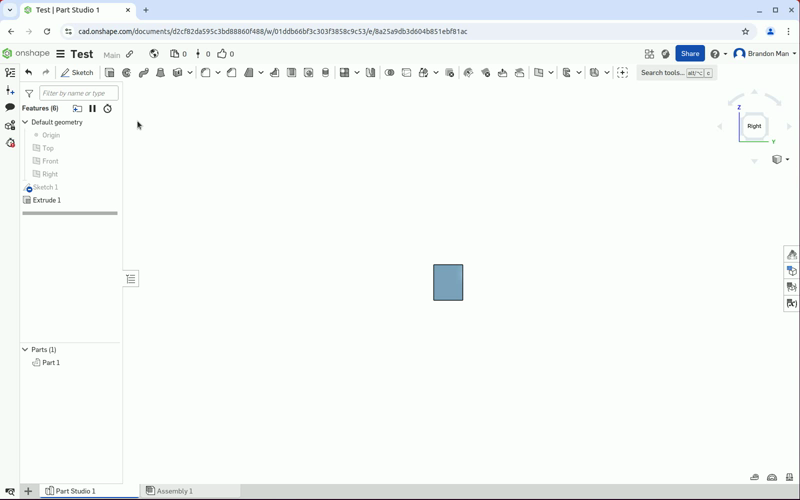
key(shift+h)
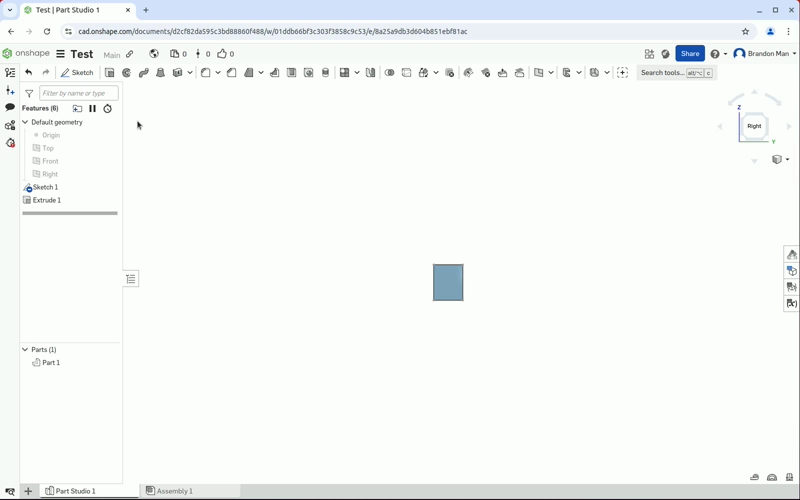
key(shift+h)
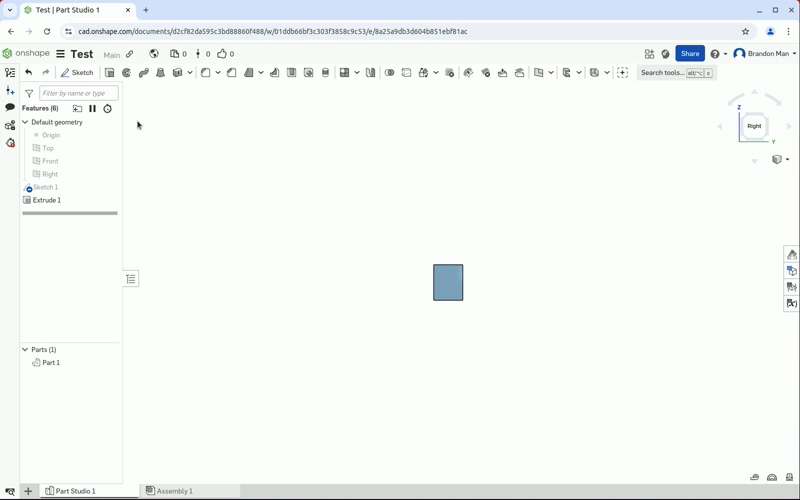
mouse_move(73, 189)
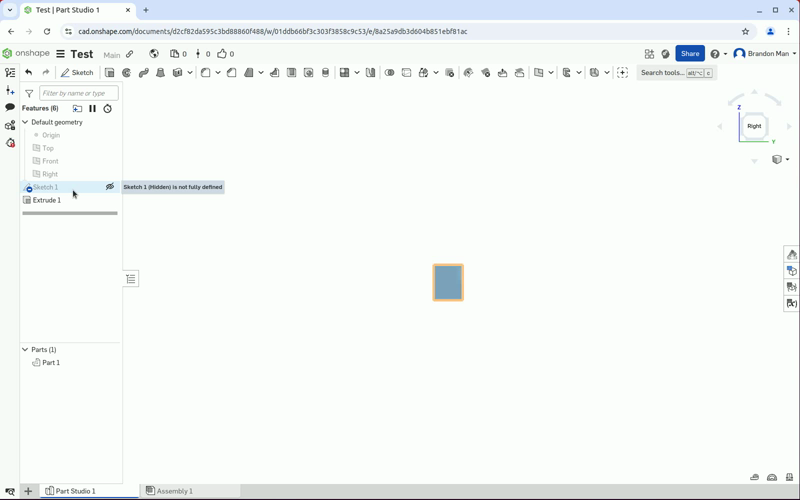
click(73, 189)
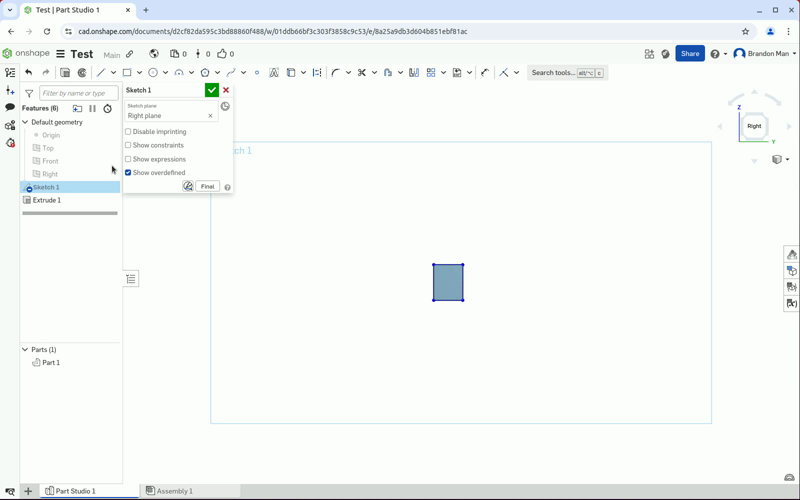
mouse_move(229, 92)
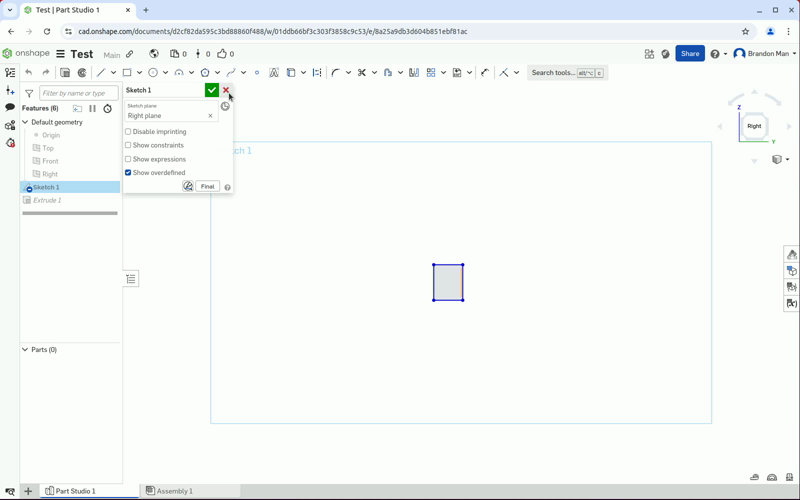
click(229, 92)
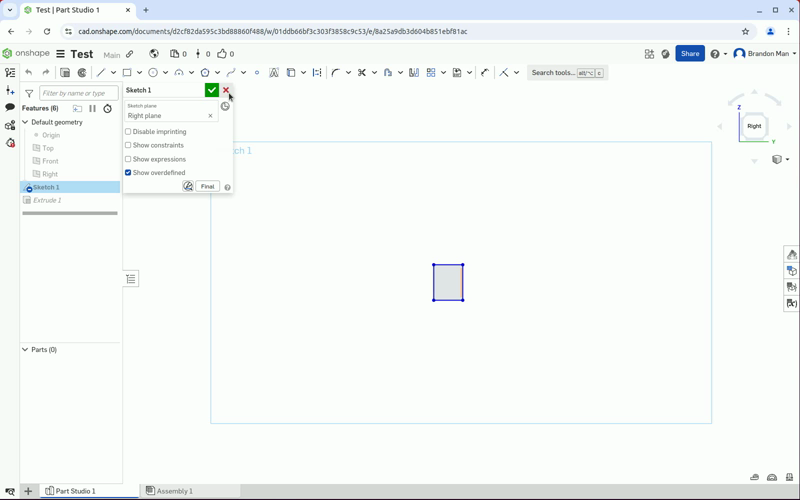
key(shift+s)
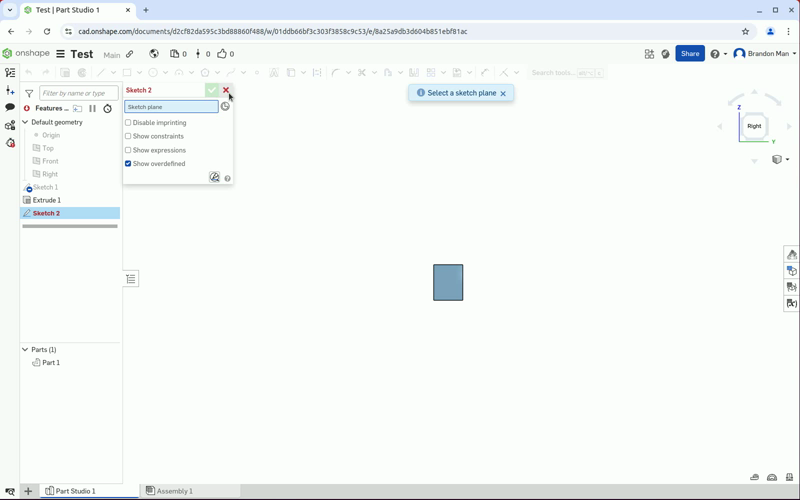
mouse_move(73, 176)
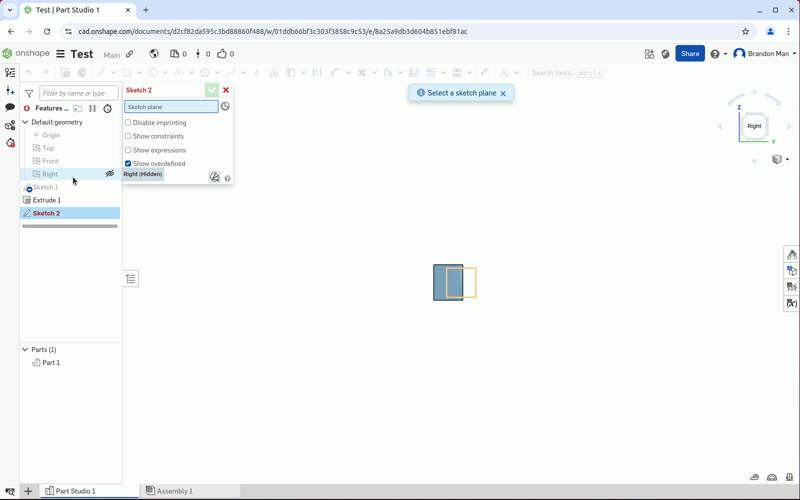
click(73, 176)
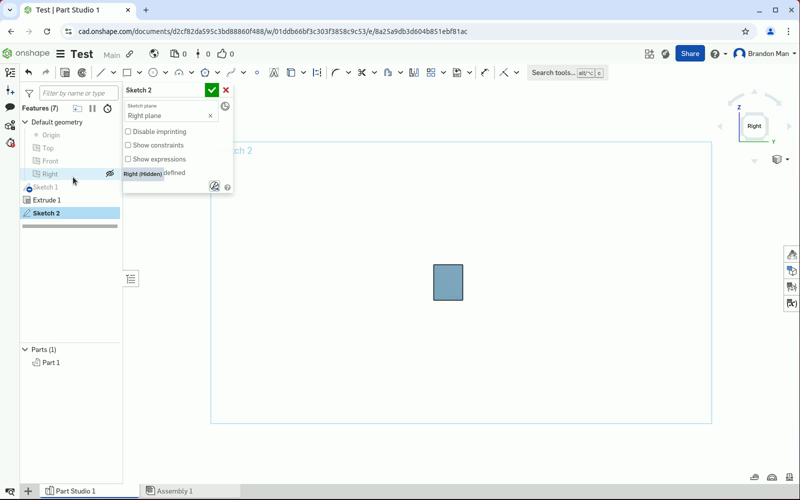
mouse_move(73, 352)
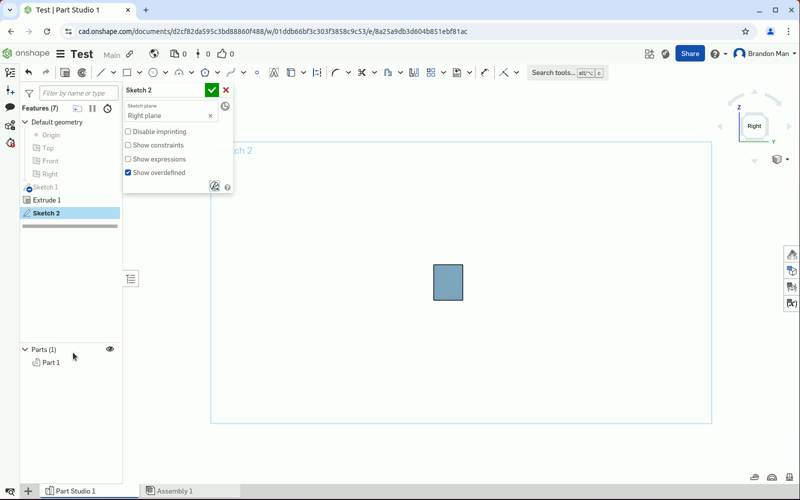
key(y)
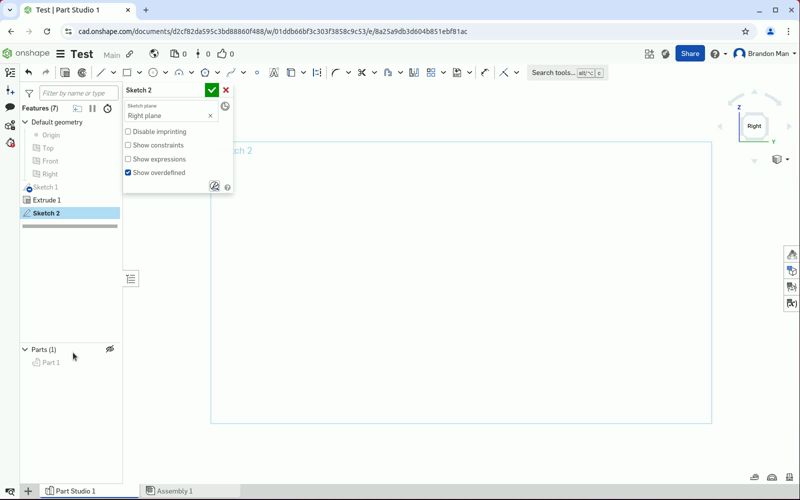
key(l)
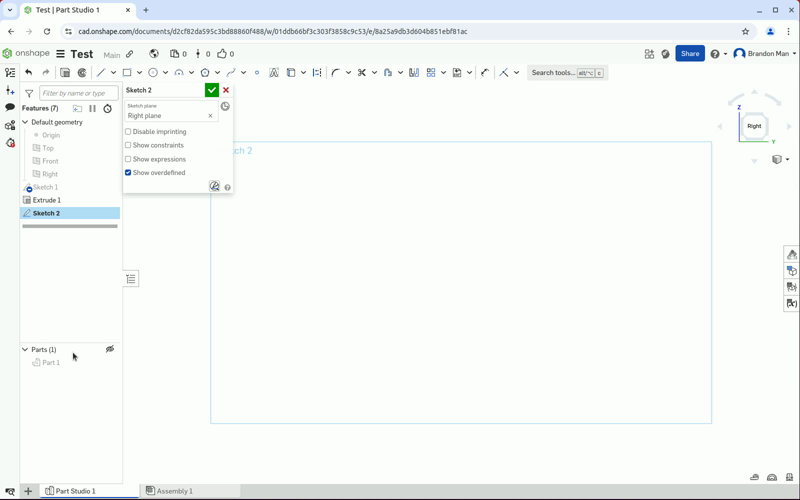
key_down(shift)
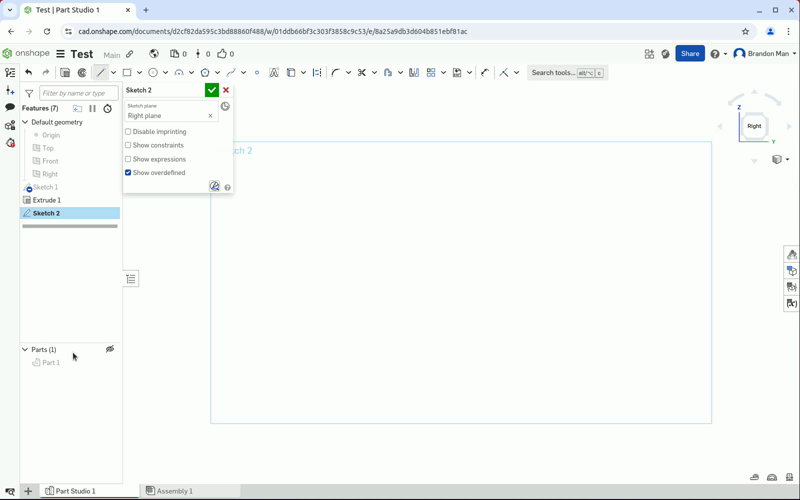
mouse_move(461, 300)
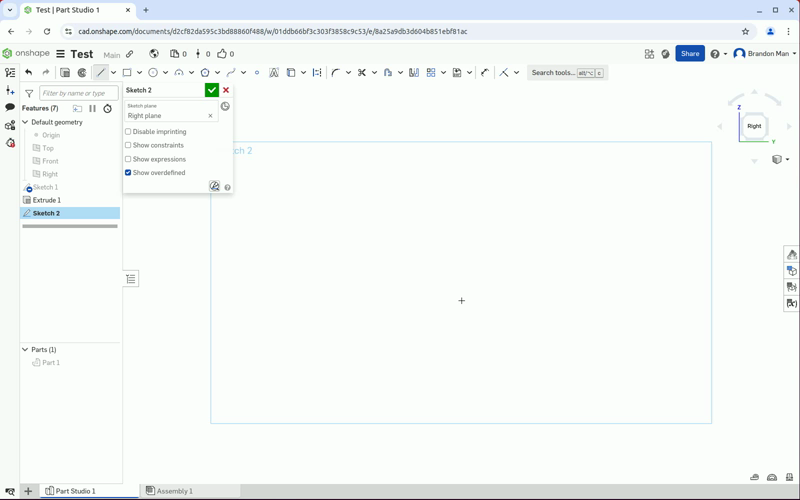
click(461, 300)
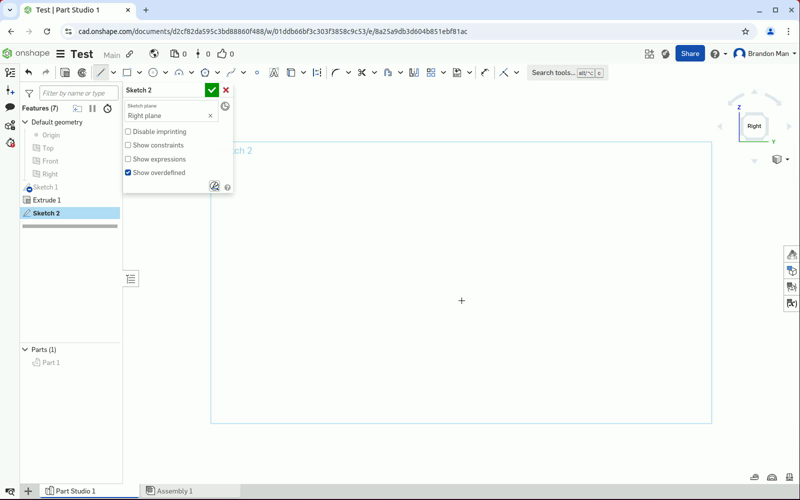
key_up(shift)
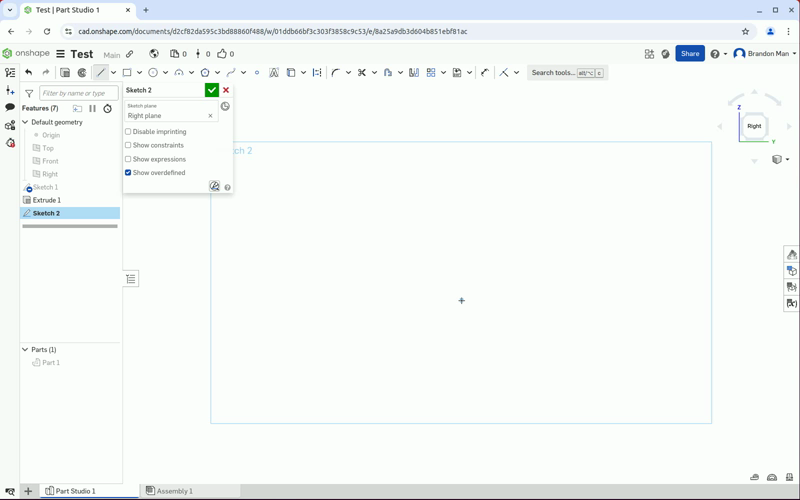
key_down(shift)
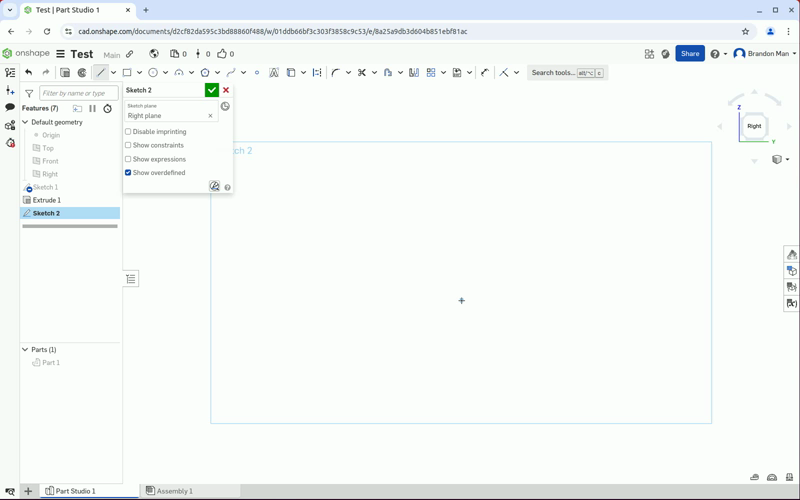
mouse_move(492, 300)
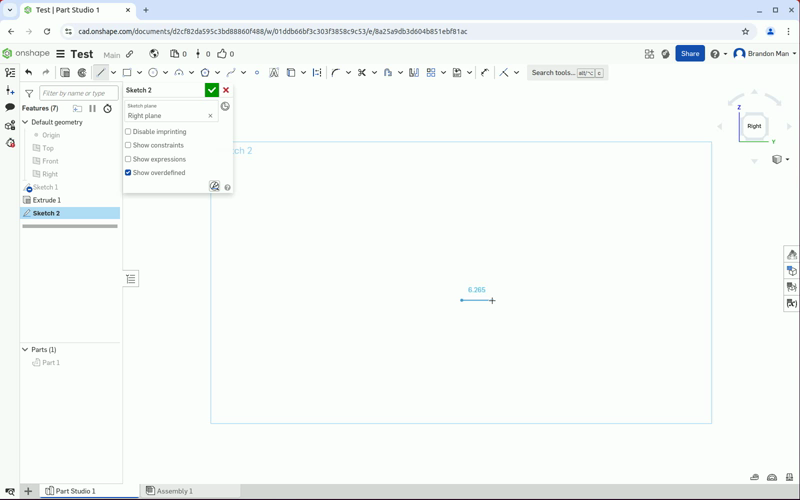
mouse_move(488, 300)
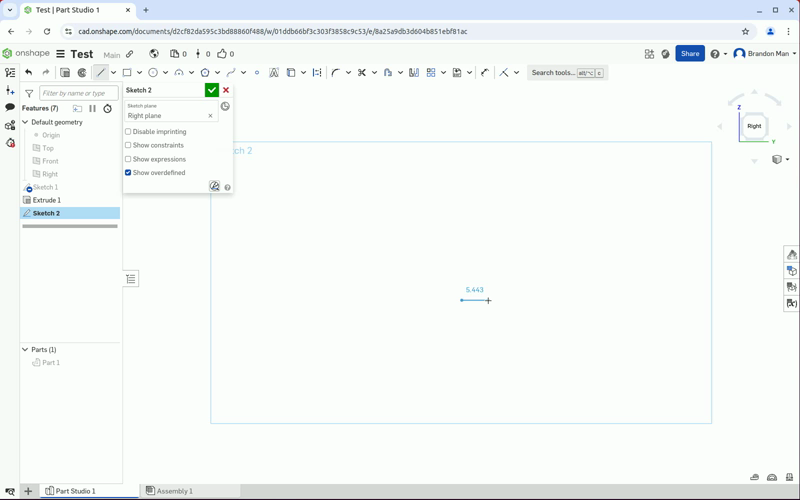
click(488, 300)
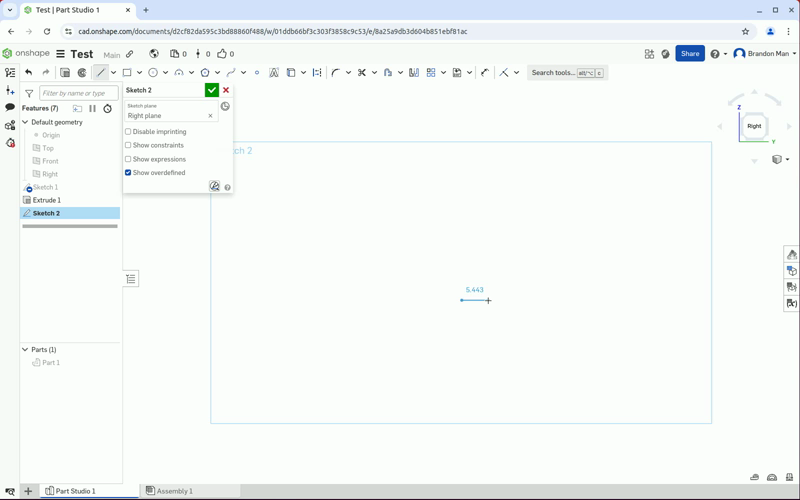
key_up(shift)
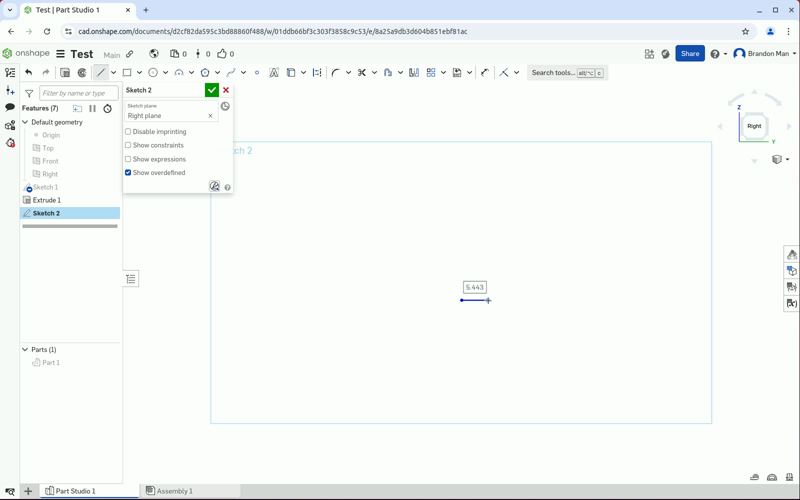
key_down(shift)
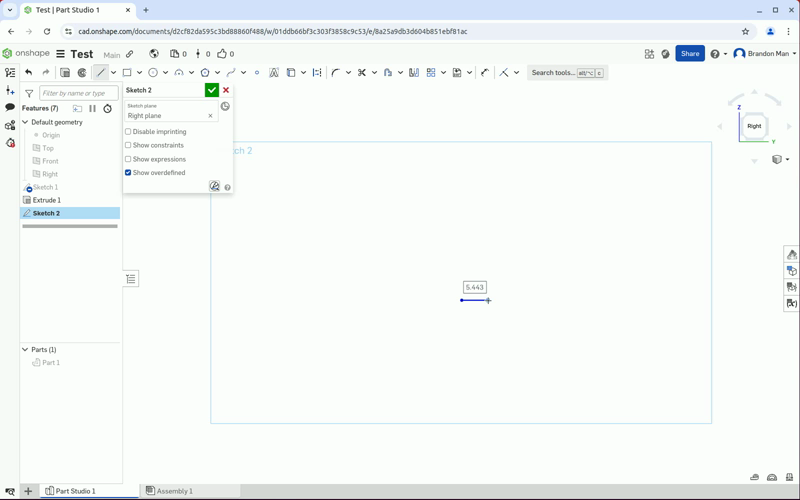
mouse_move(518, 300)
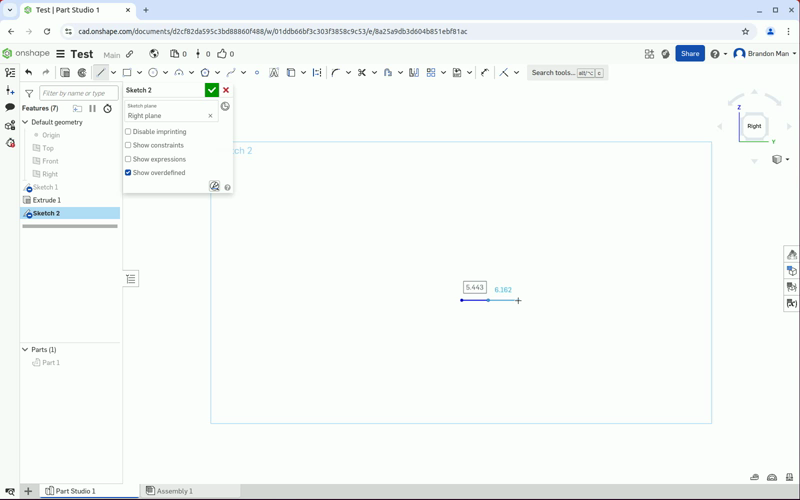
mouse_move(488, 264)
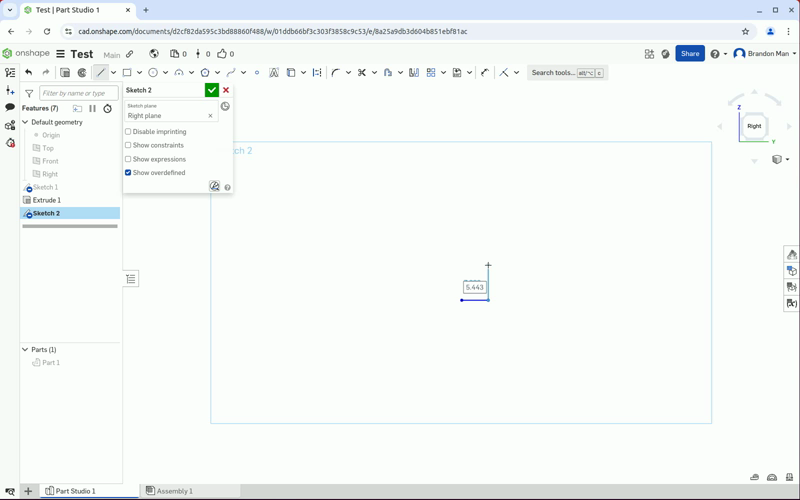
click(488, 264)
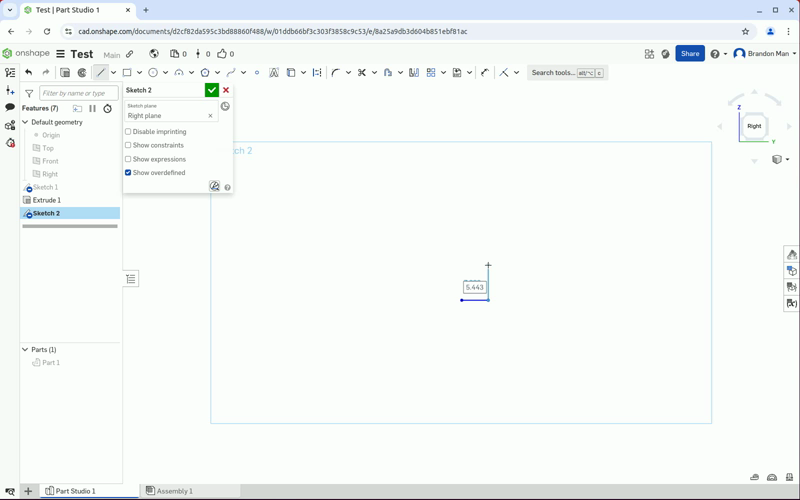
key_up(shift)
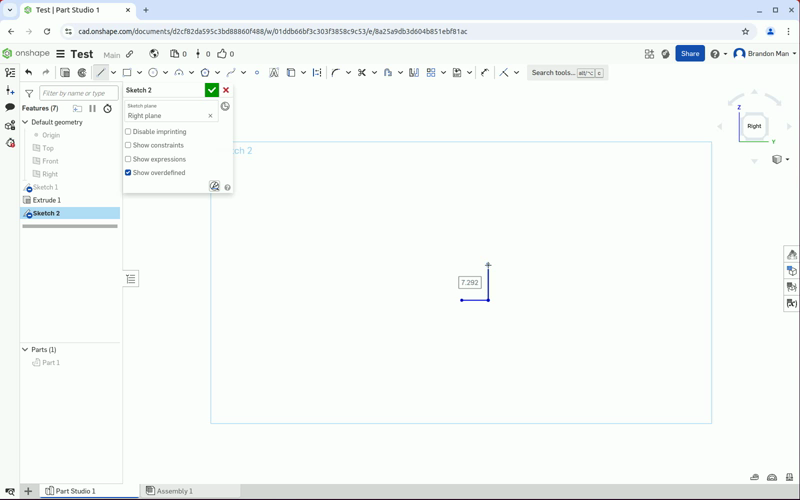
key_down(shift)
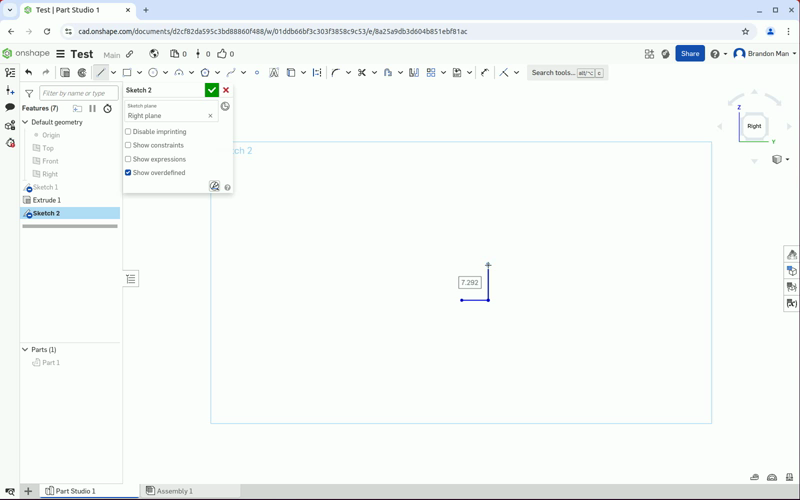
mouse_move(518, 264)
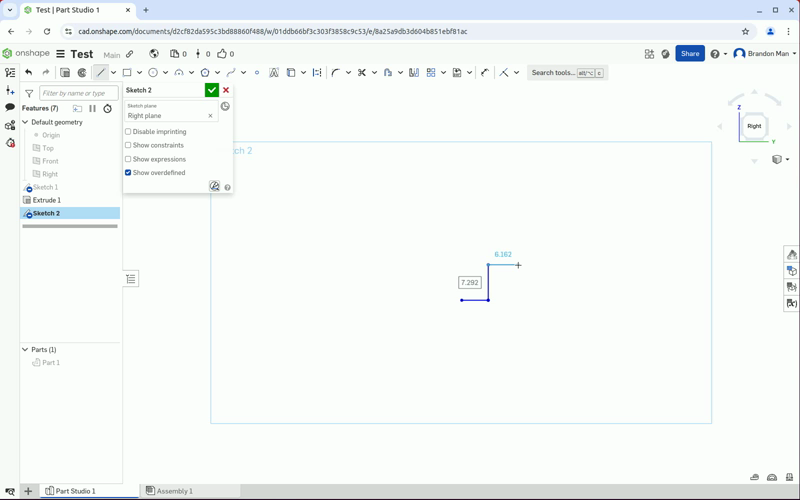
mouse_move(461, 264)
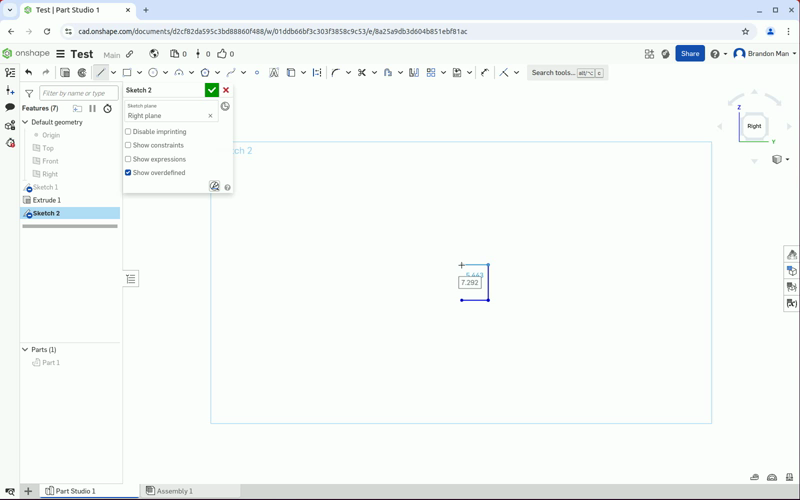
click(461, 264)
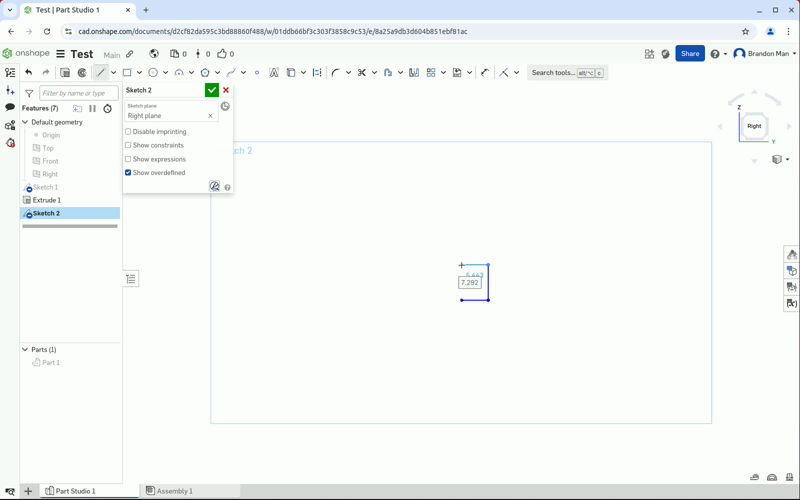
key_up(shift)
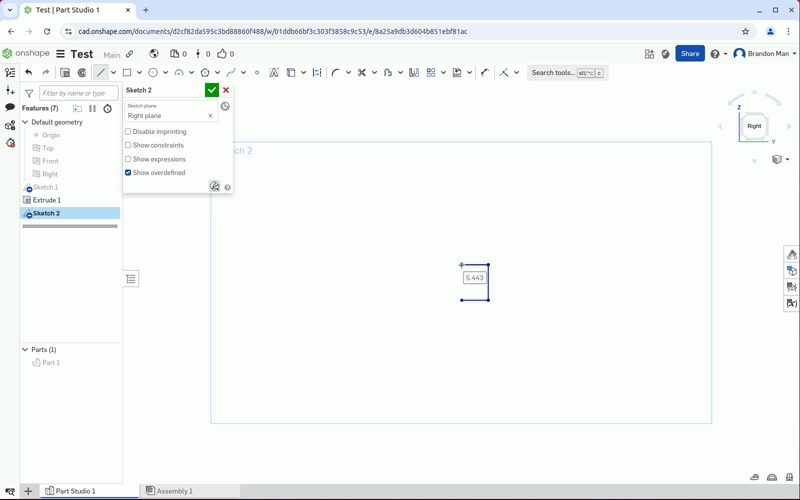
mouse_move(492, 264)
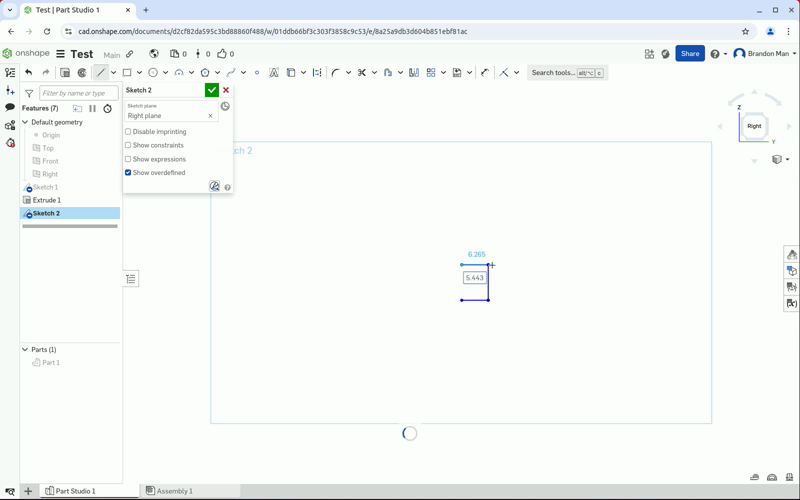
key_down(shift)
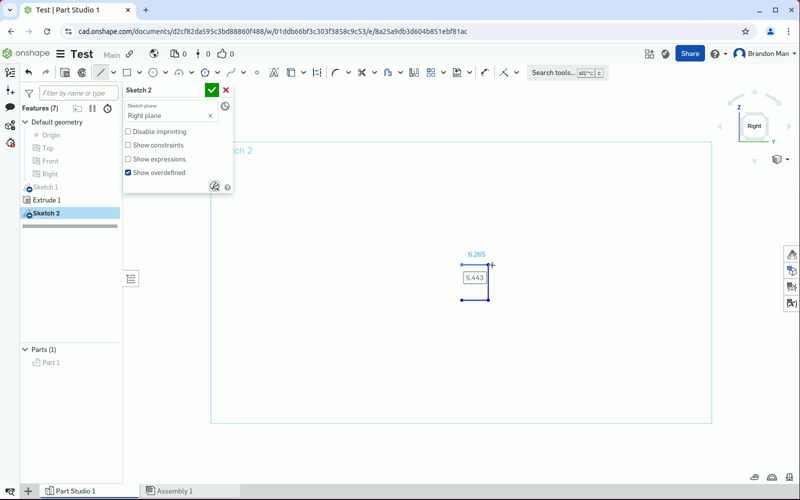
mouse_move(461, 300)
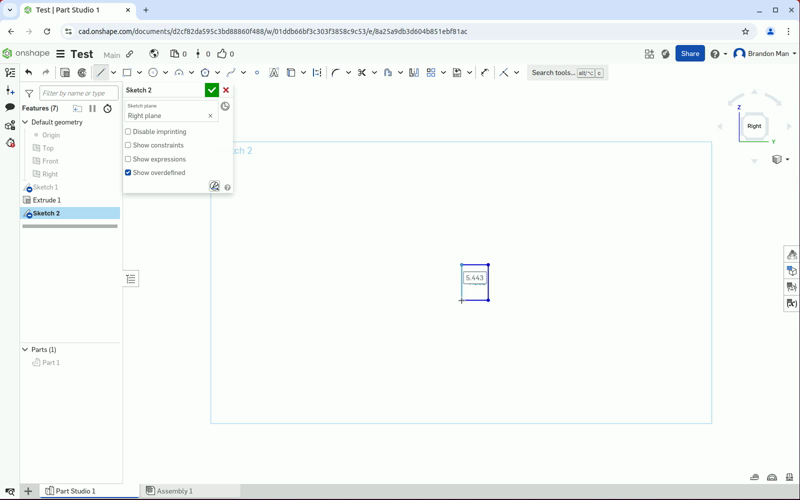
key_up(shift)
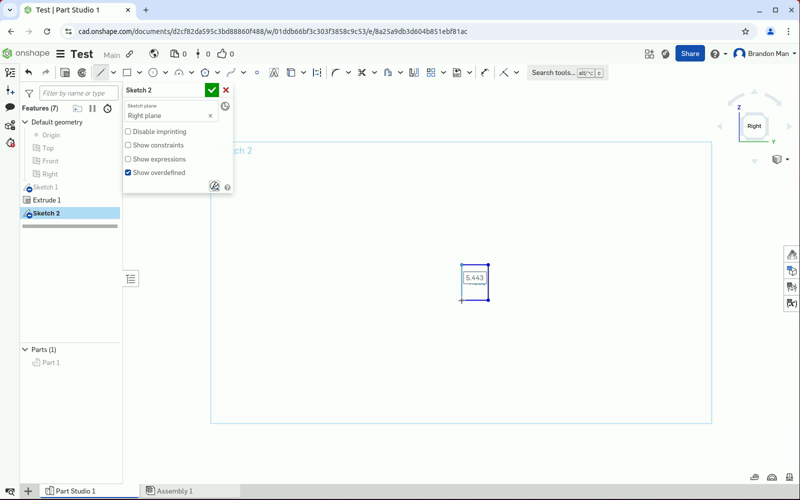
click(461, 300)
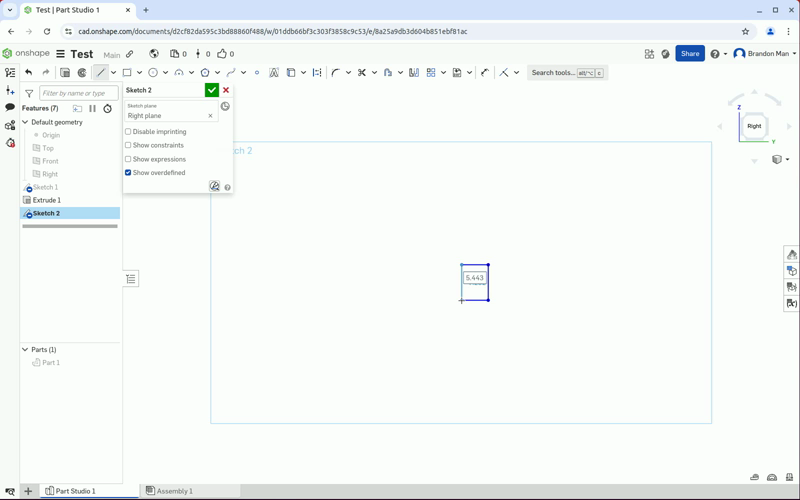
key(esc)
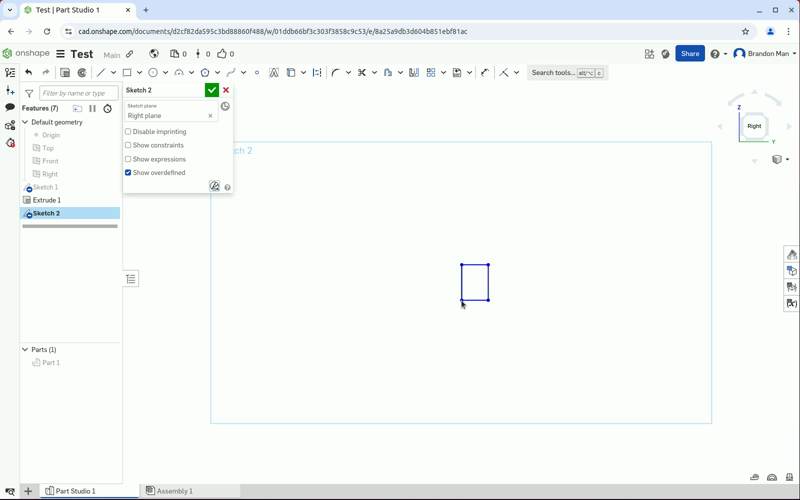
mouse_move(483, 280)
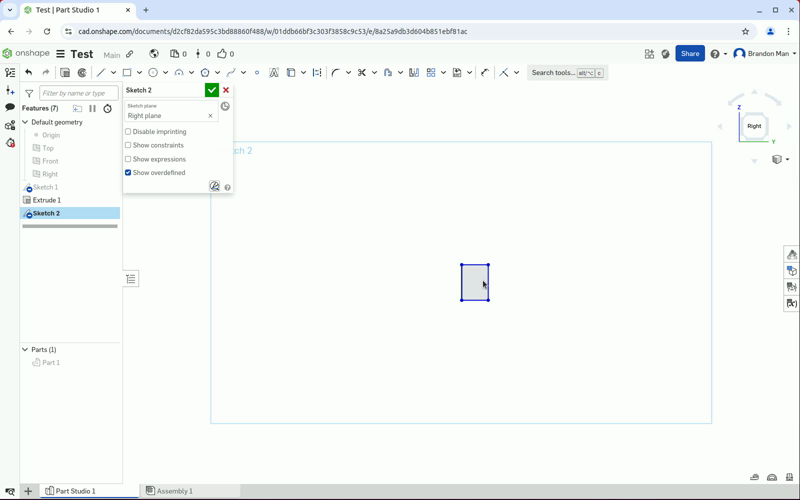
scroll(6)
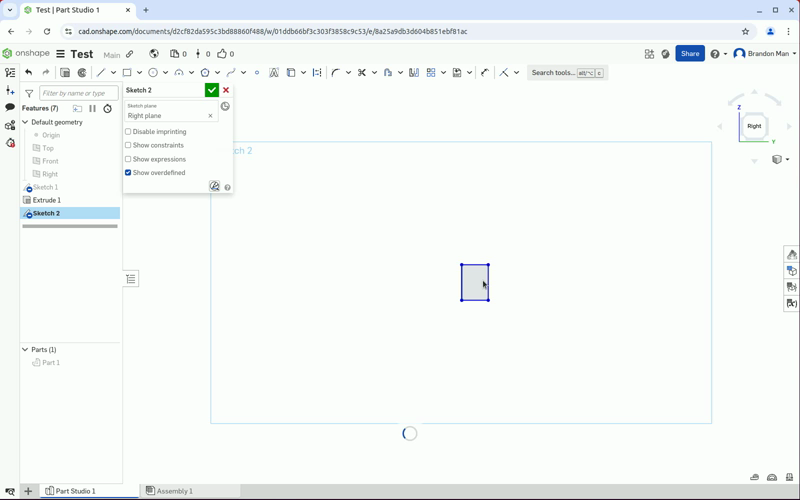
scroll(6)
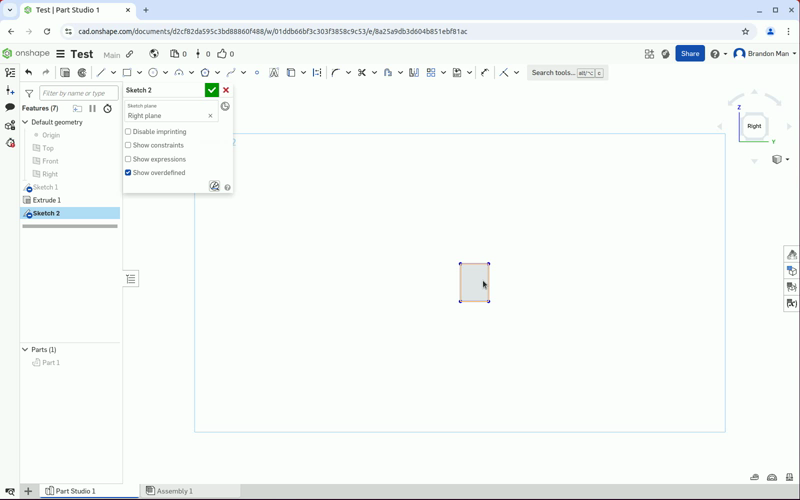
scroll(6)
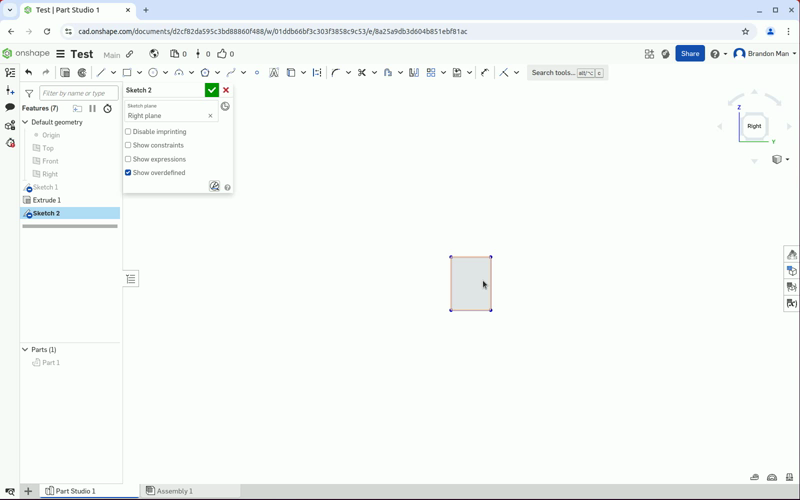
scroll(6)
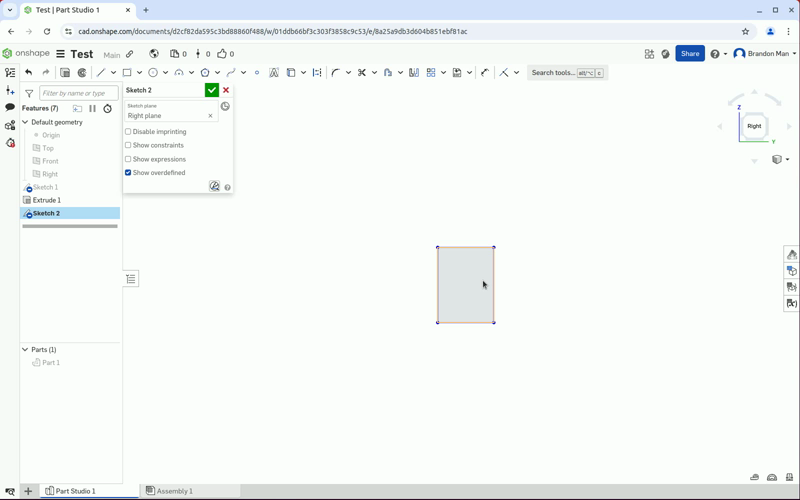
scroll(6)
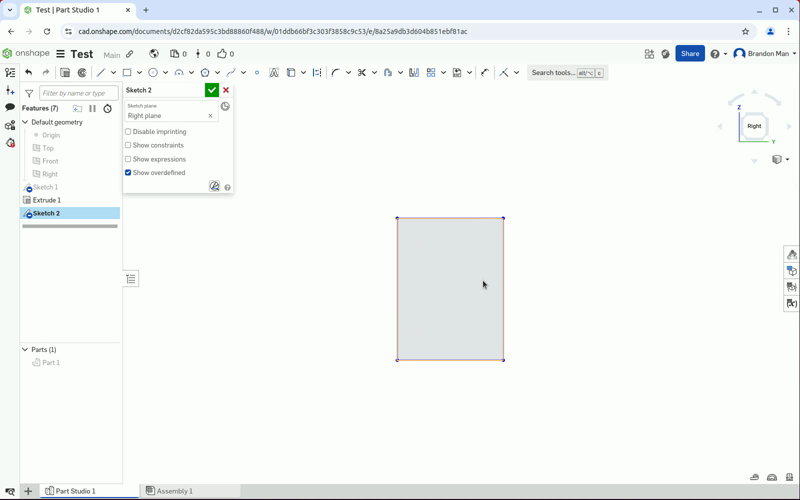
scroll(6)
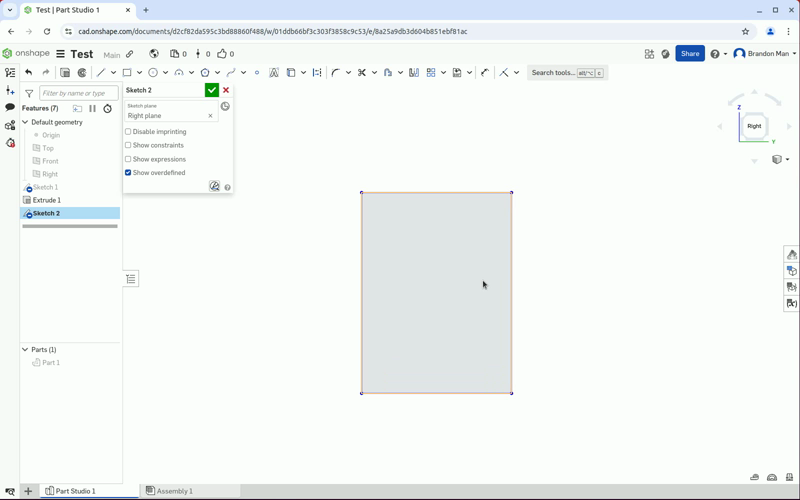
scroll(6)
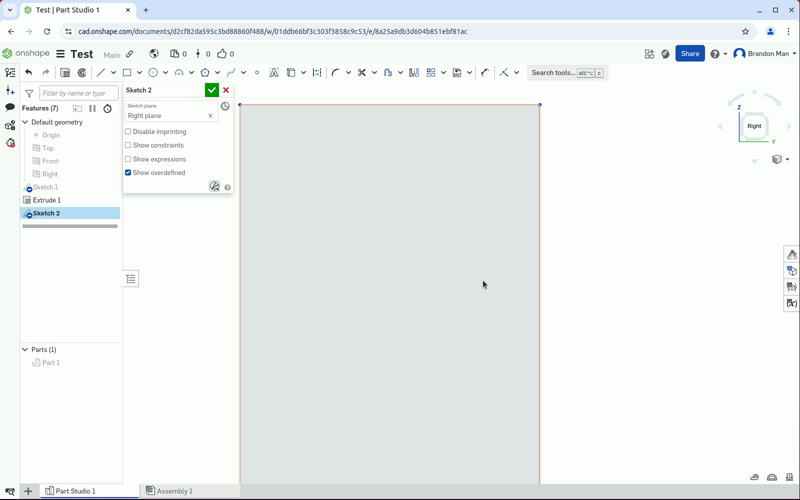
click(483, 280)
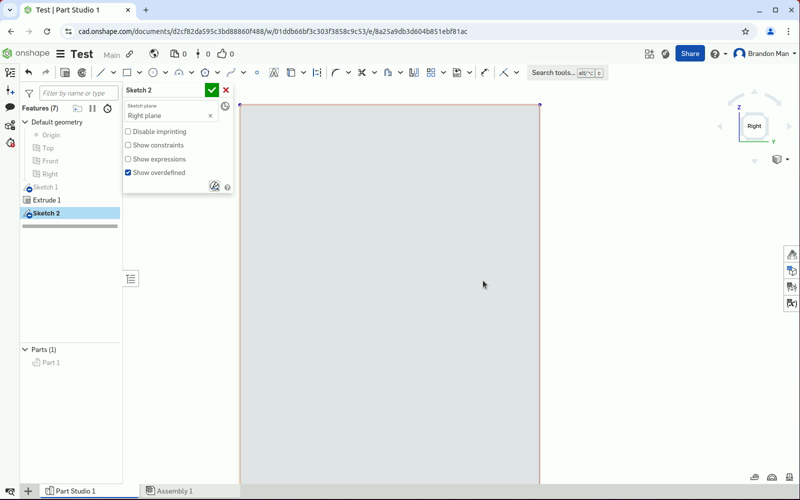
scroll(-6)
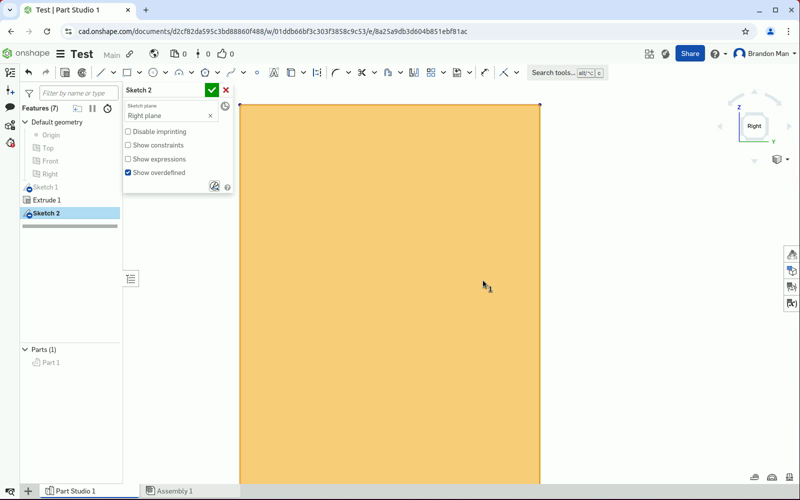
scroll(-6)
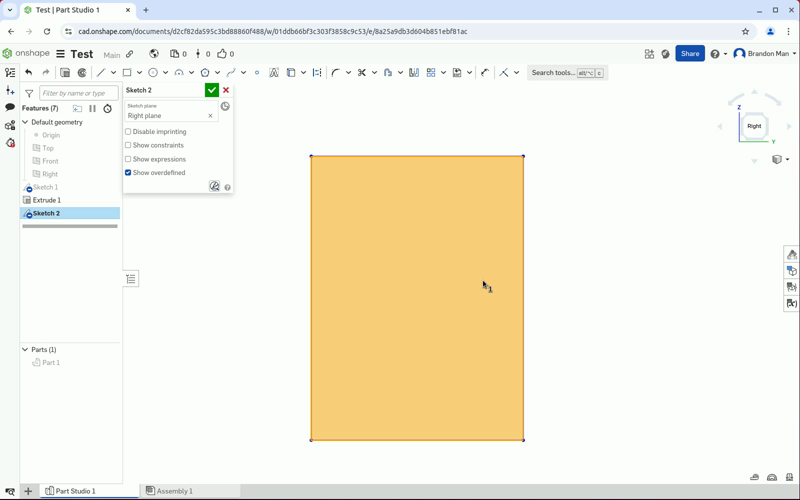
scroll(-6)
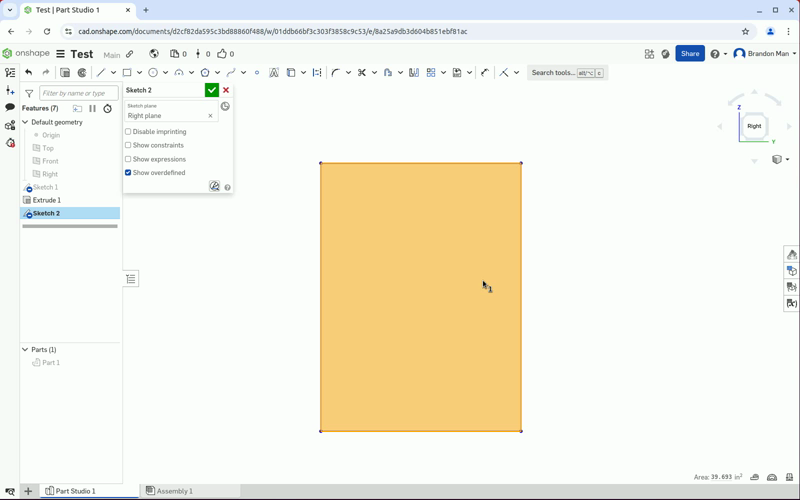
scroll(-6)
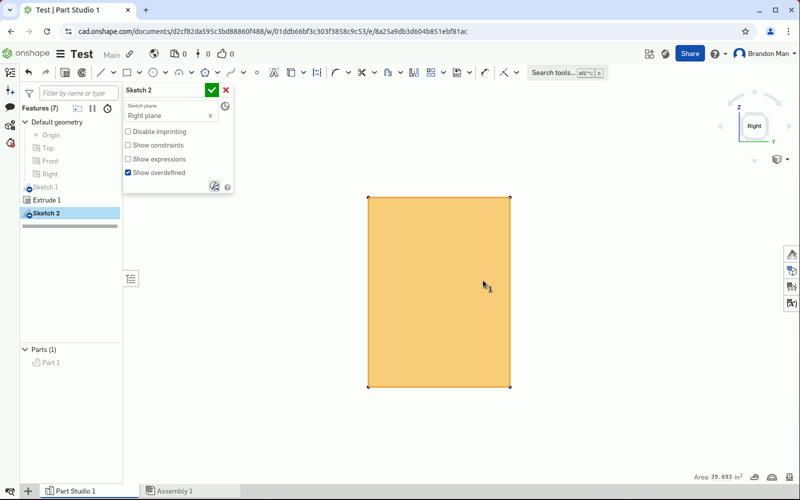
scroll(-6)
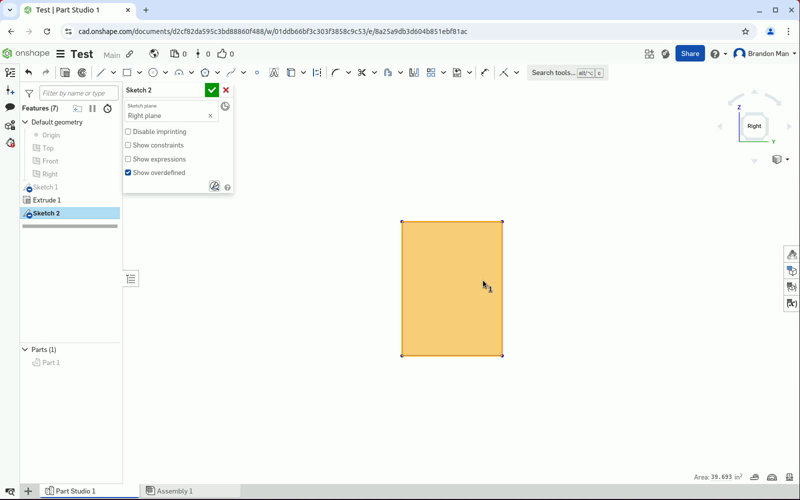
scroll(-6)
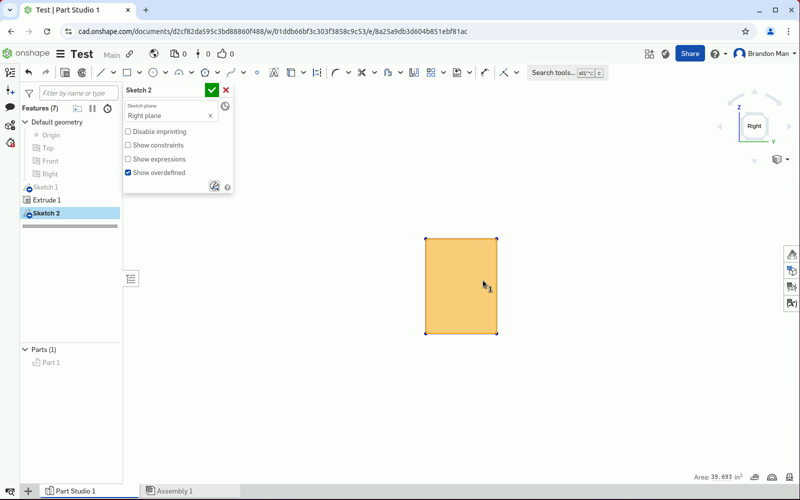
scroll(-6)
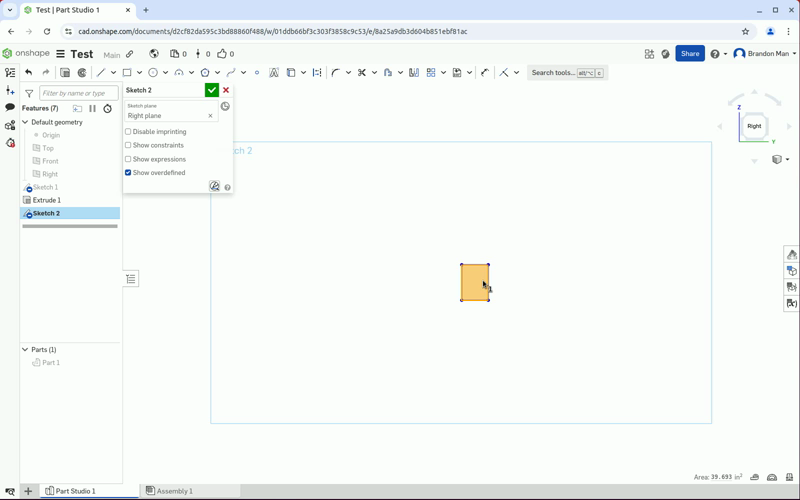
mouse_move(73, 352)
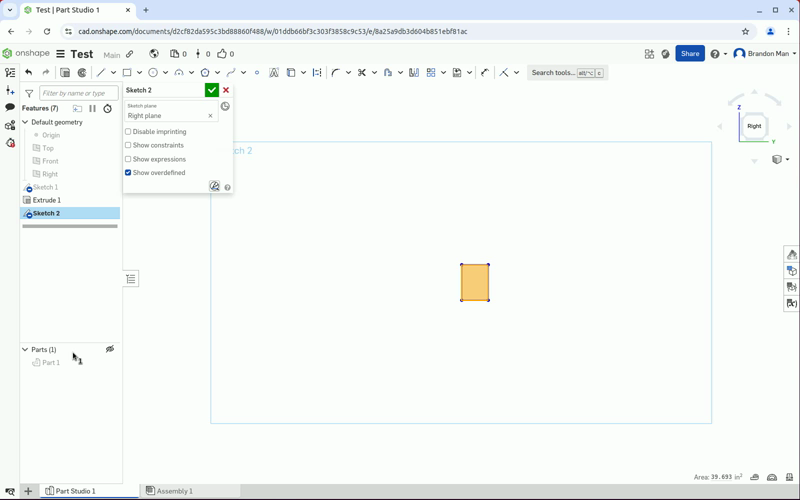
key(shift+y)
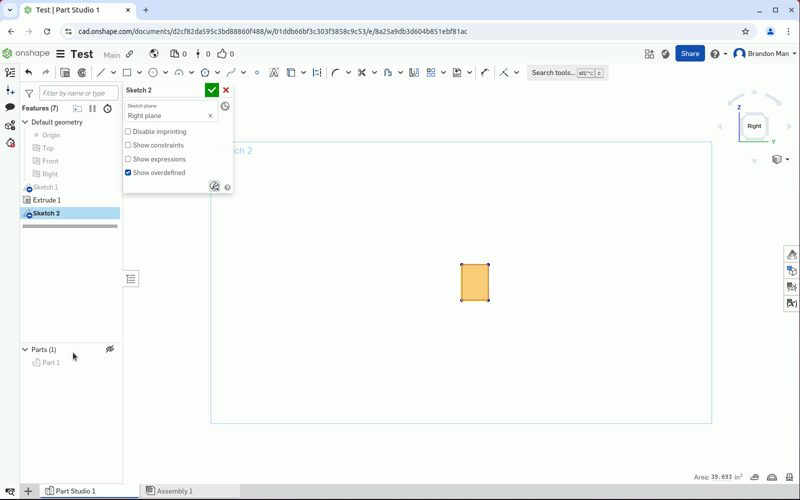
key(shift+e)
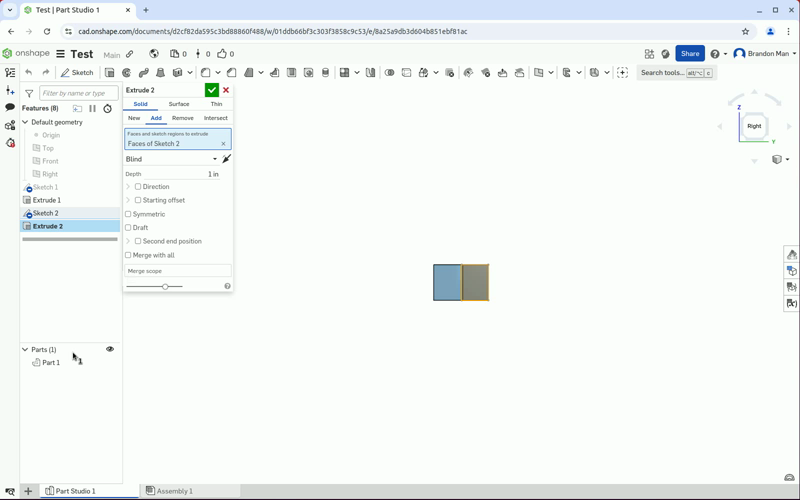
mouse_move(143, 106)
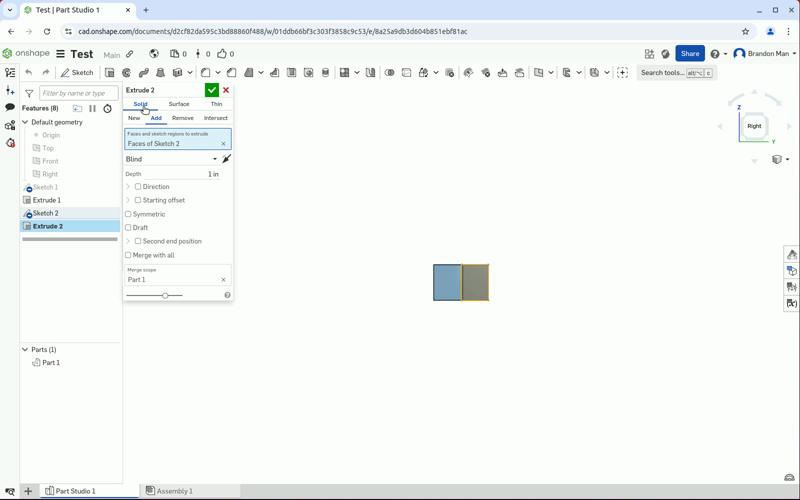
click(143, 106)
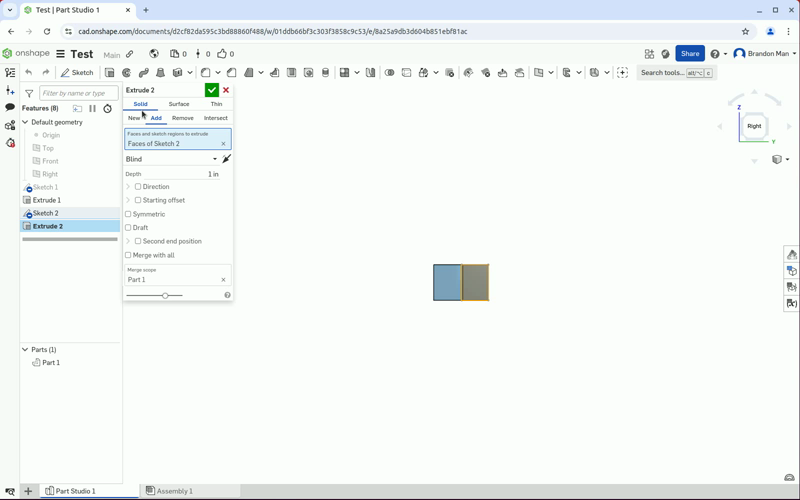
mouse_move(137, 120)
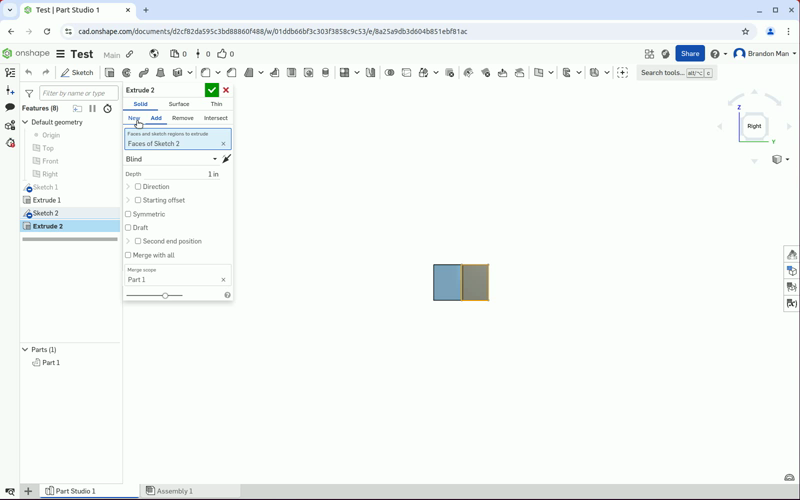
click(137, 120)
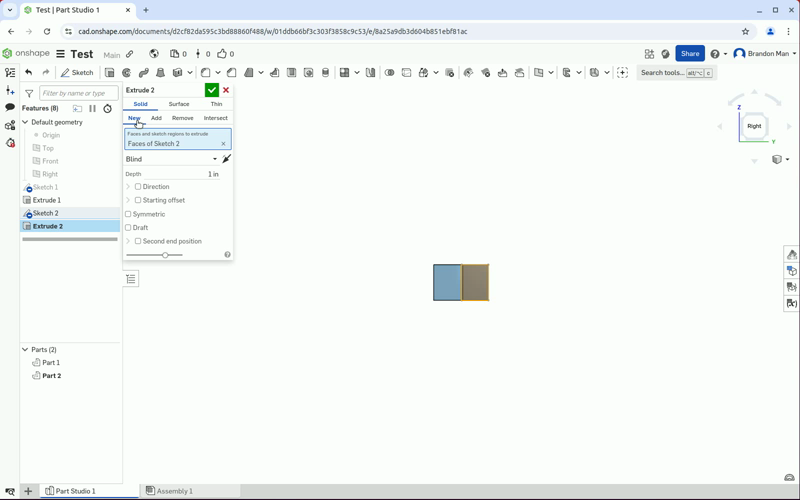
key(tab, 4)
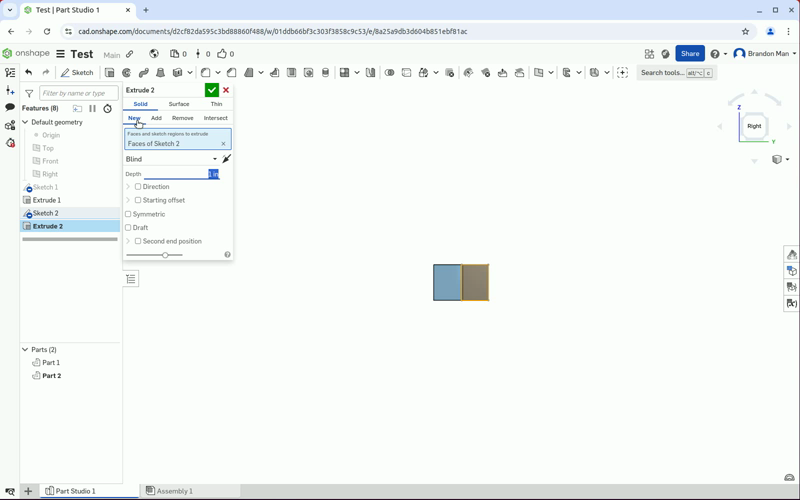
text(23.108)
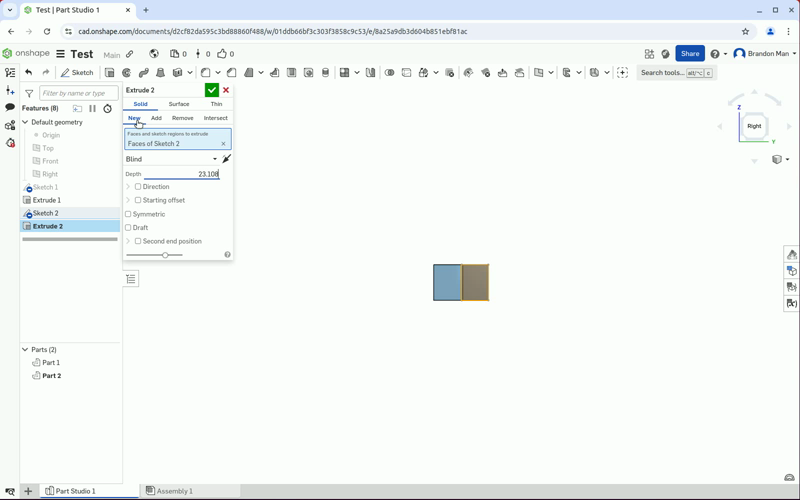
key(enter)
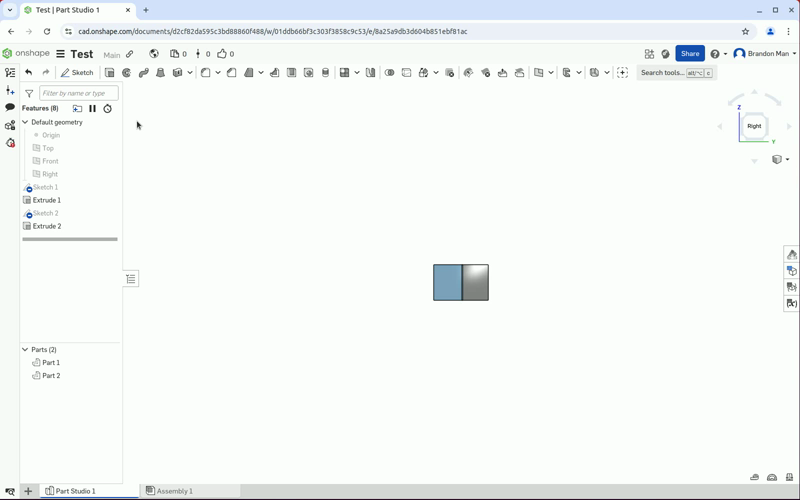
key(shift+h)
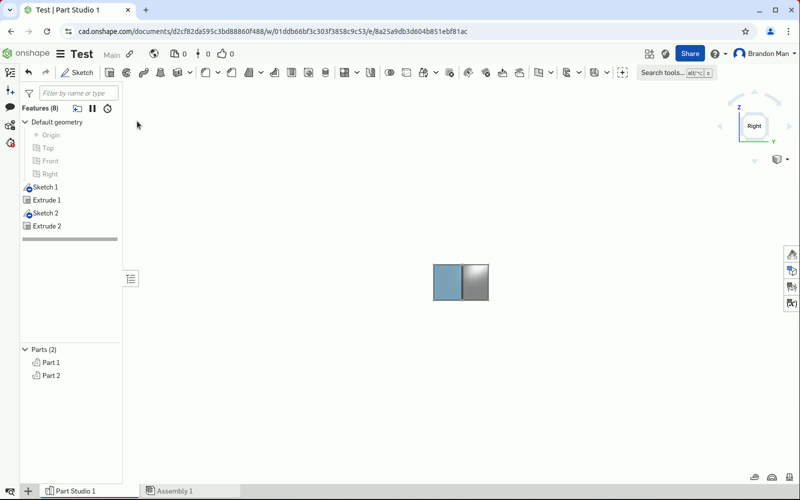
key(shift+h)
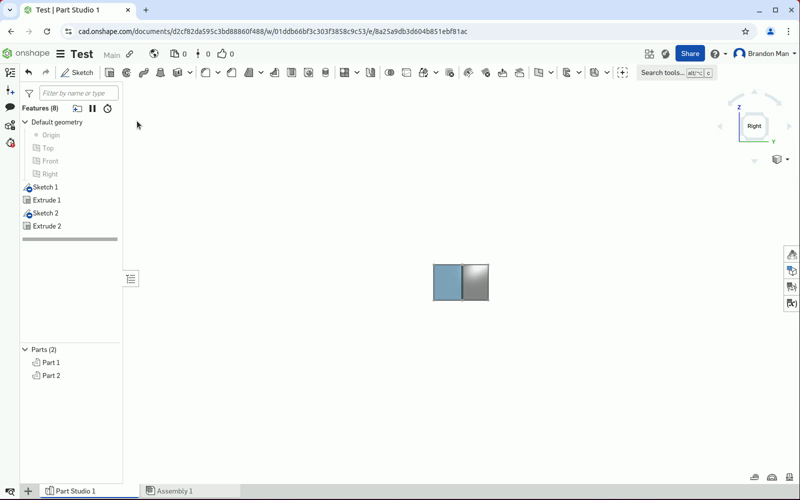
key(shift+7)
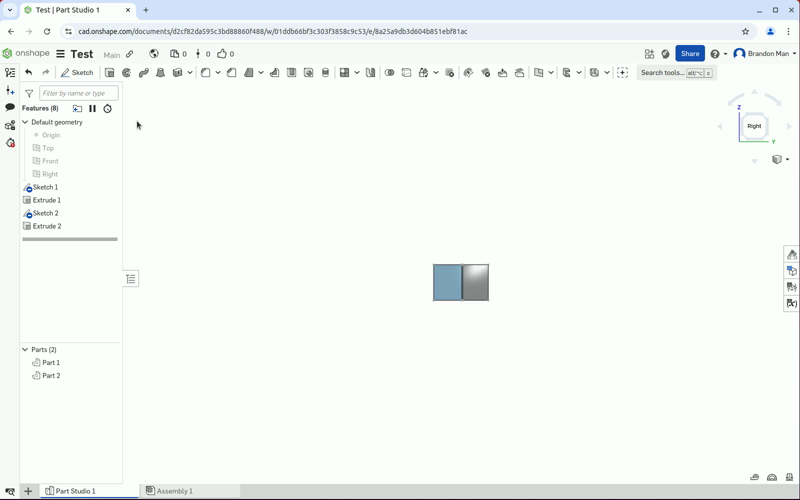
key(right, 2)
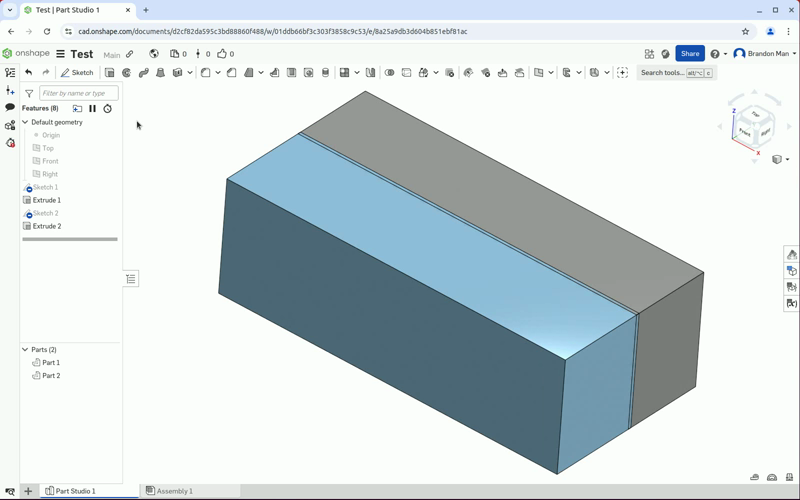
key(down, 2)
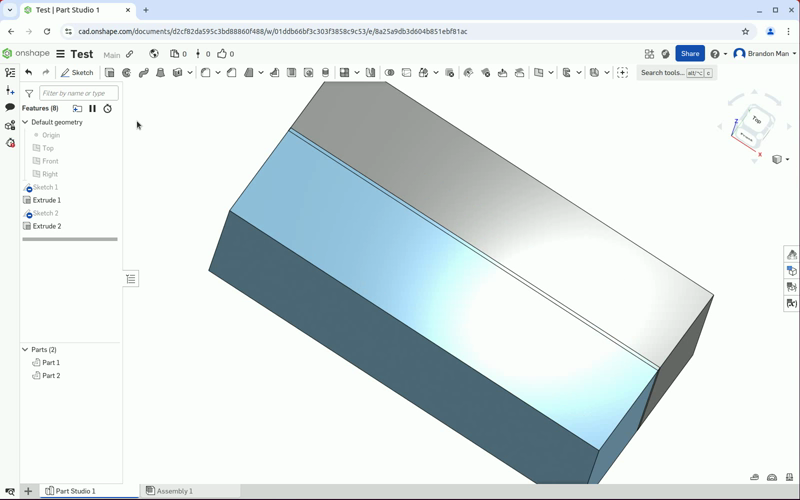
key(up, 2)
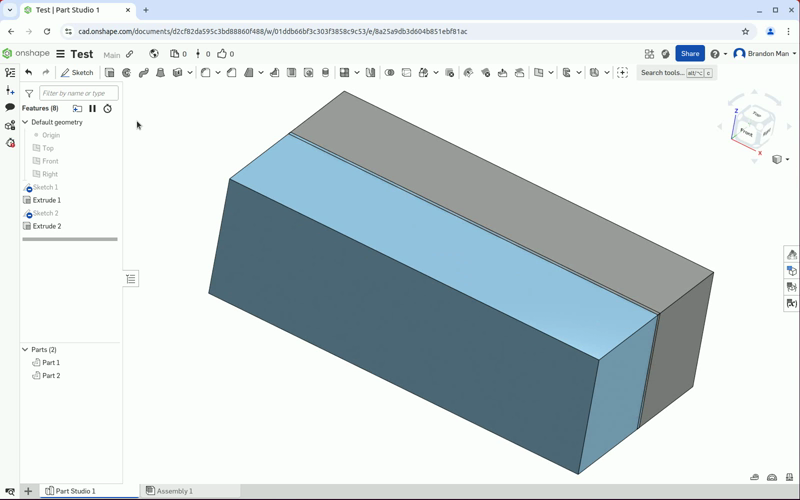
key(left, 2)
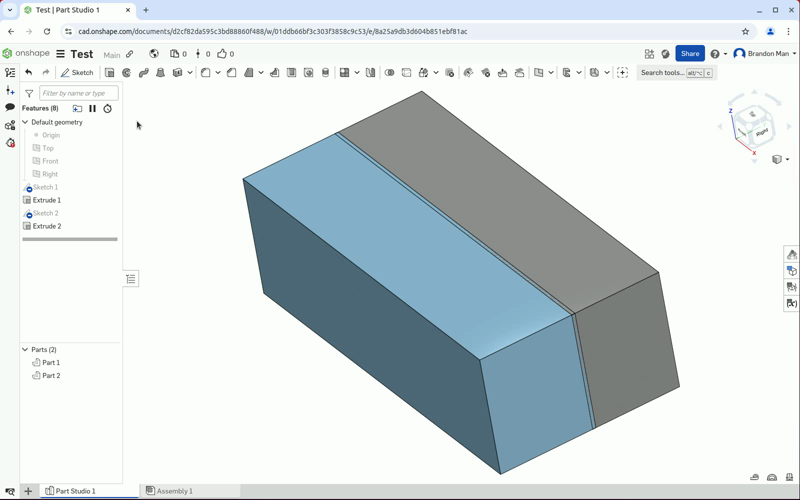
mouse_move(73, 189)
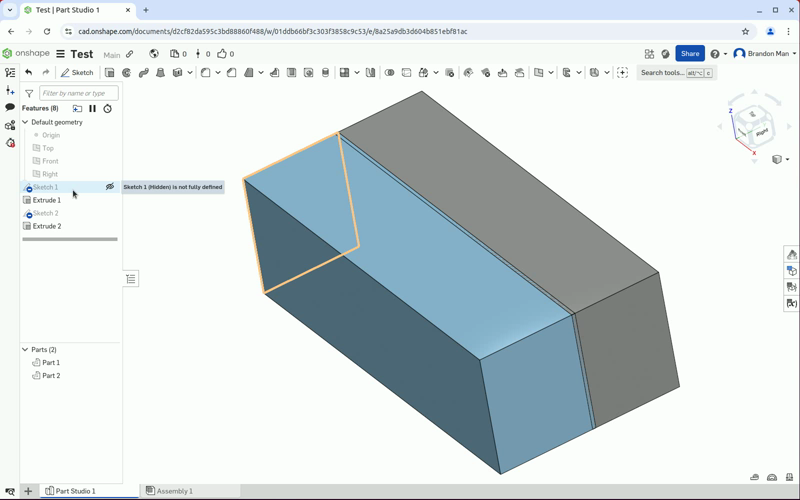
click(73, 189)